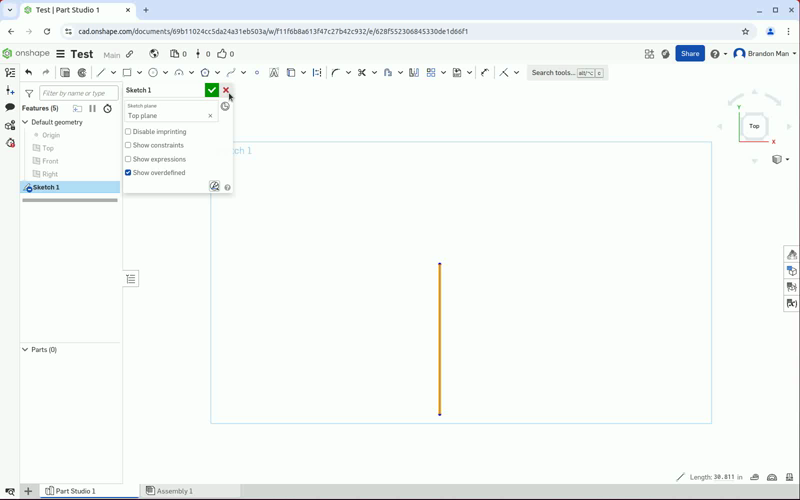
key(shift+h)
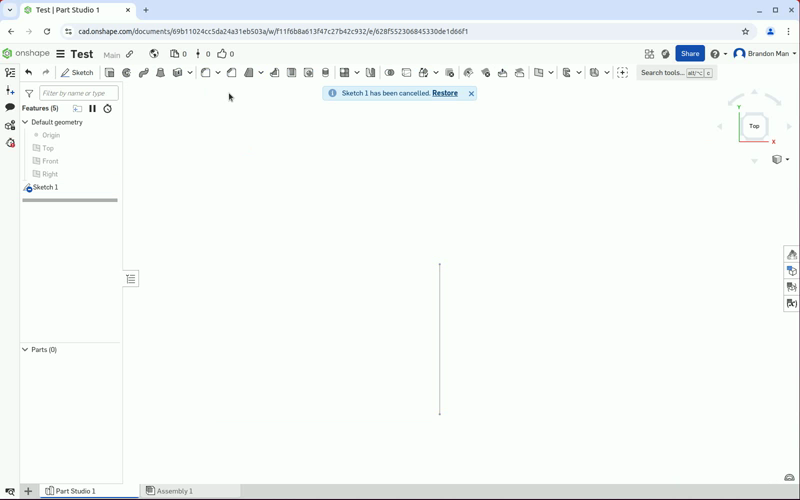
key(shift+s)
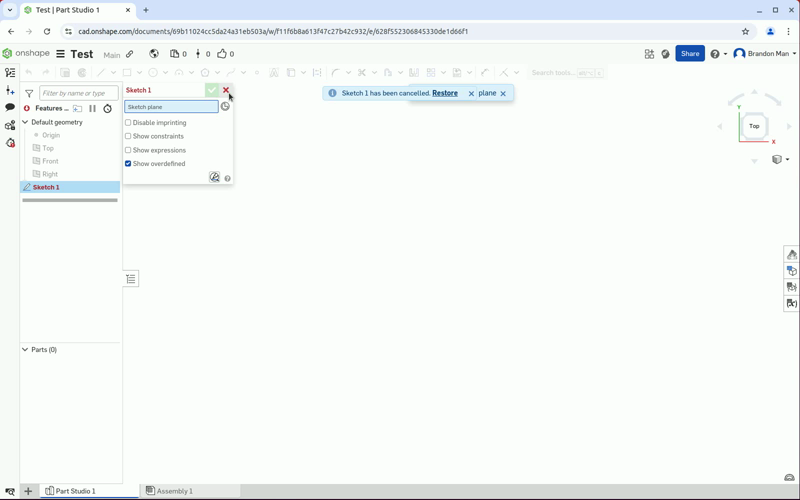
mouse_move(73, 150)
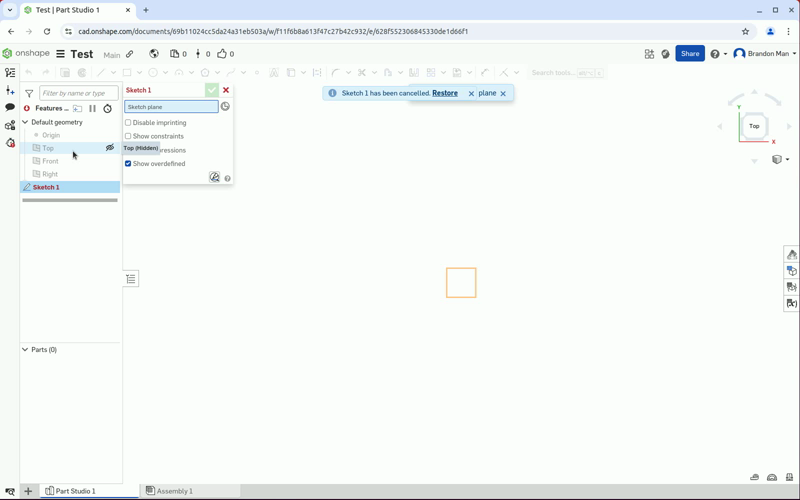
click(73, 150)
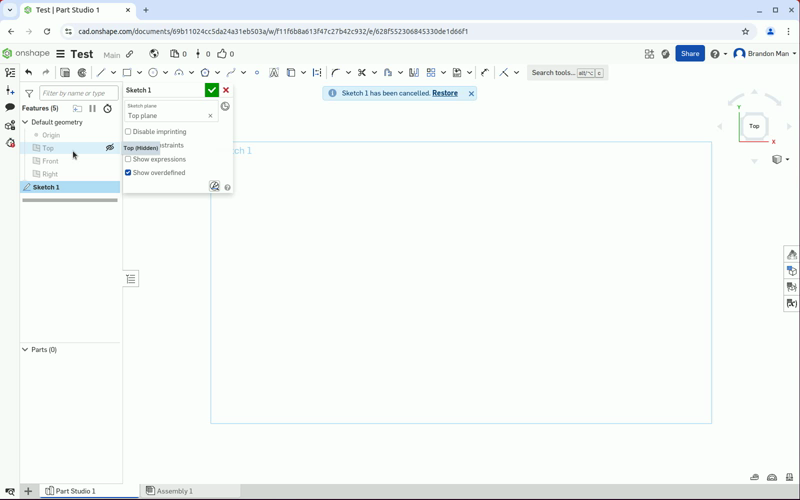
mouse_move(73, 352)
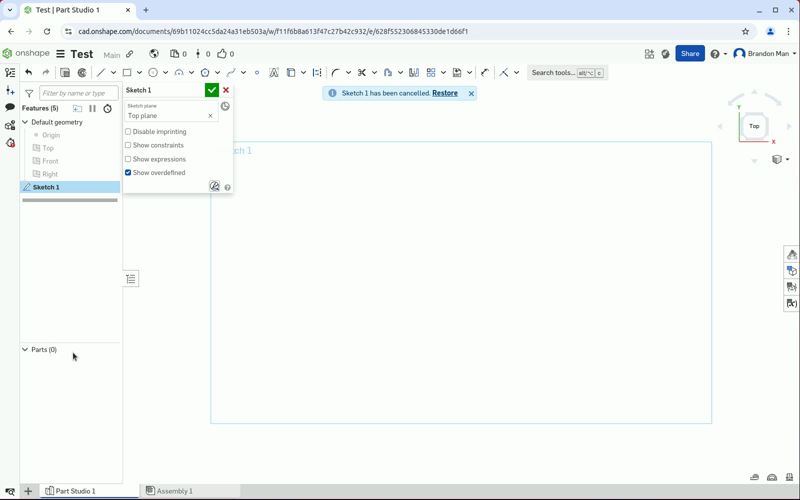
key(y)
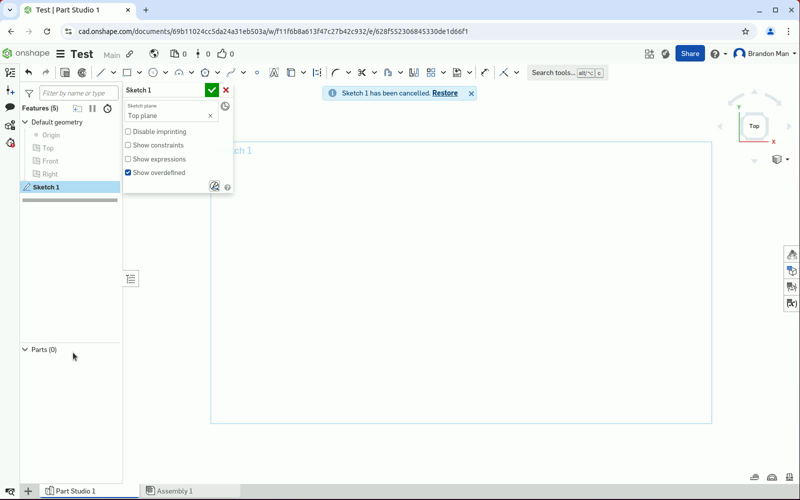
key(c)
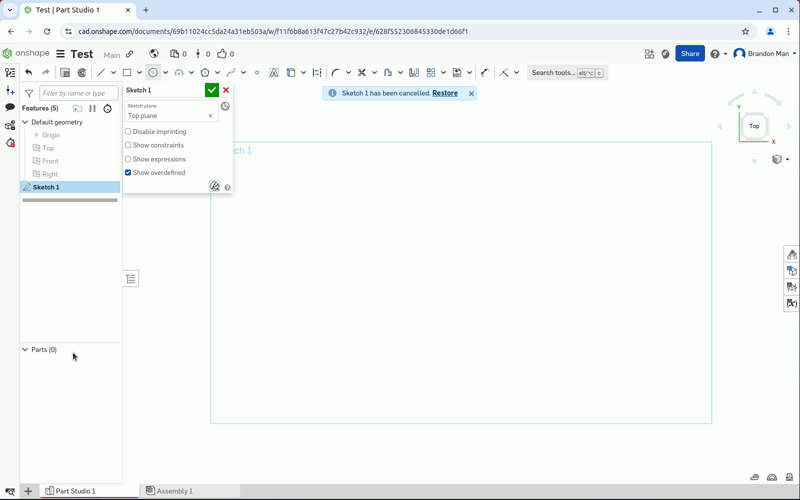
key_down(shift)
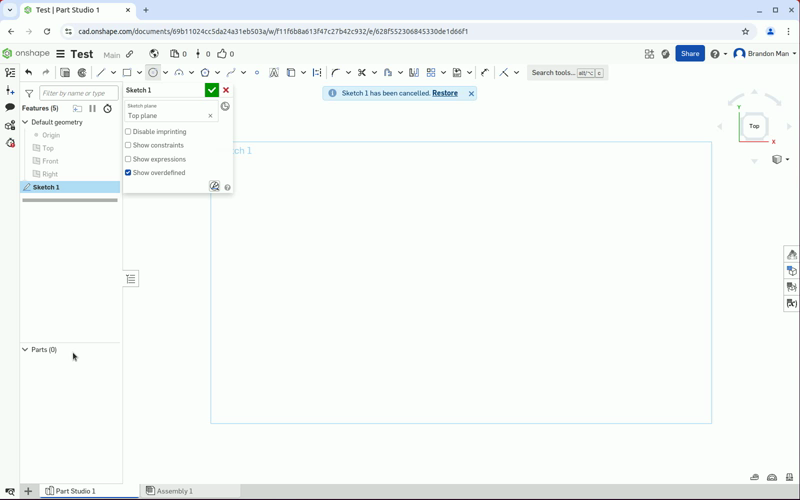
mouse_move(461, 282)
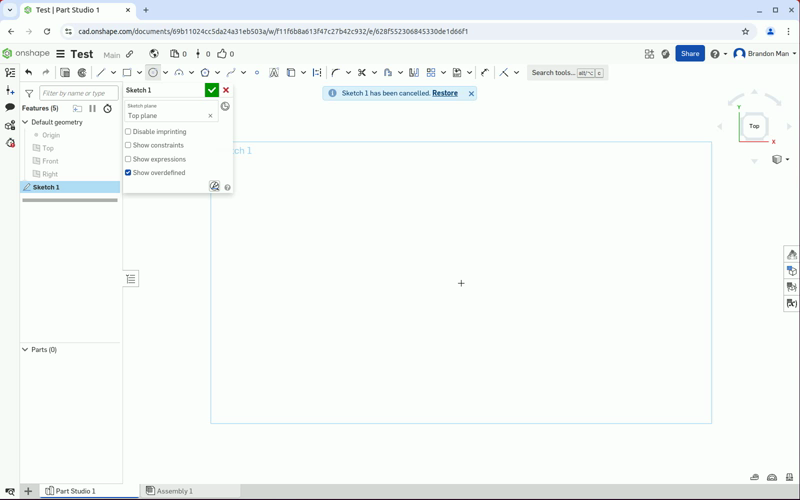
click(461, 282)
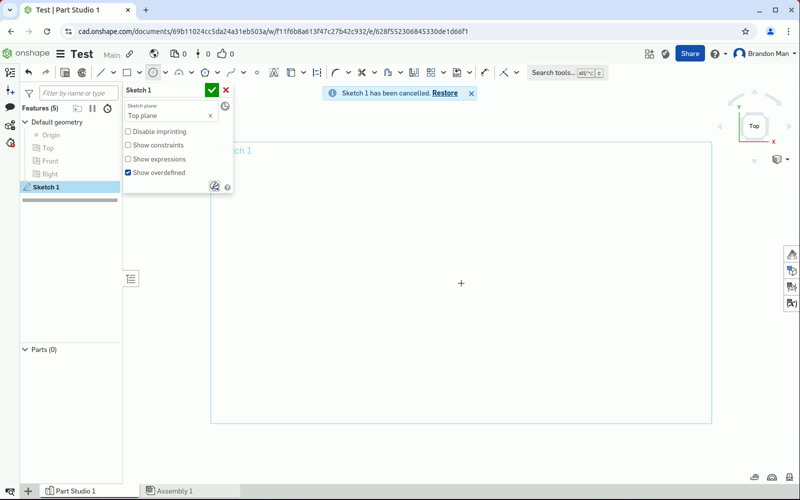
key_up(shift)
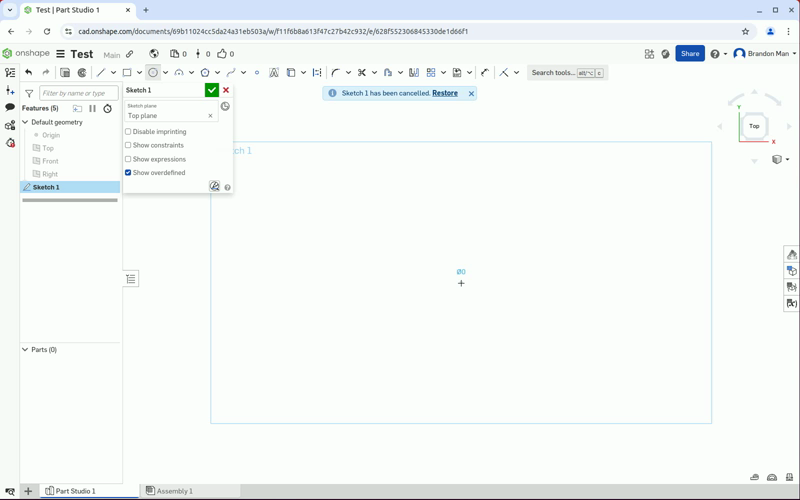
mouse_move(574, 282)
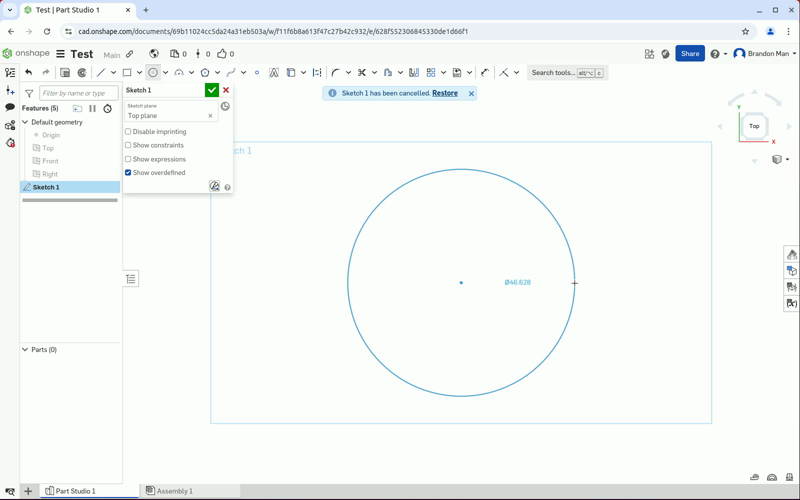
click(574, 282)
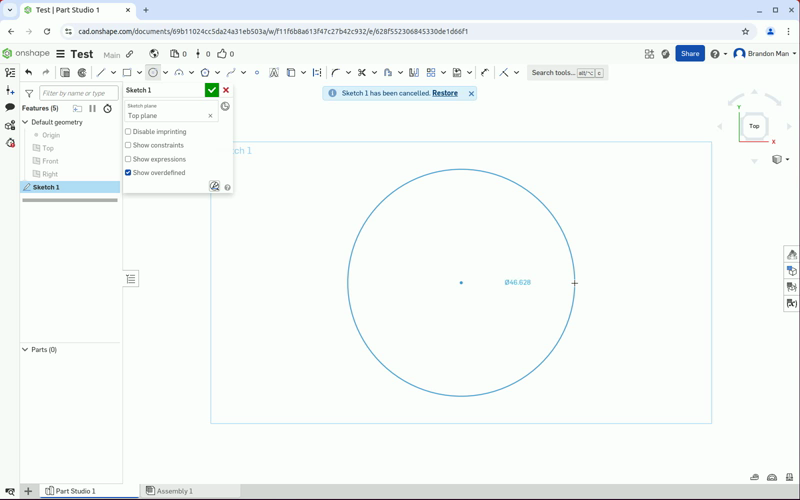
key(esc)
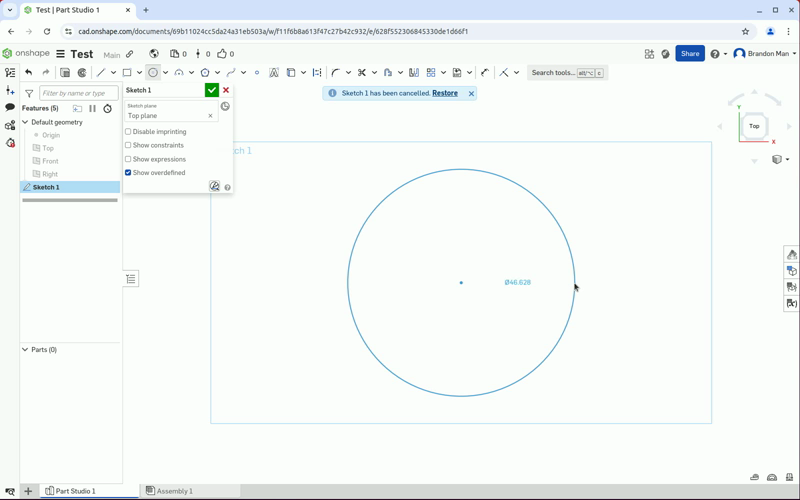
key(c)
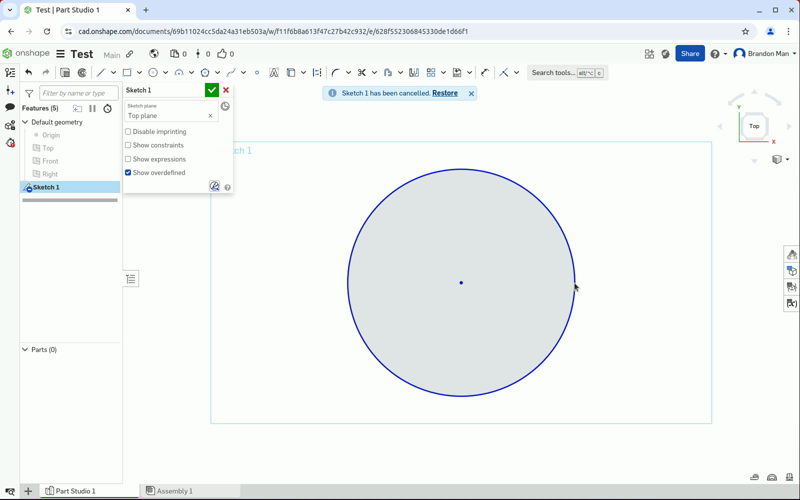
key_down(shift)
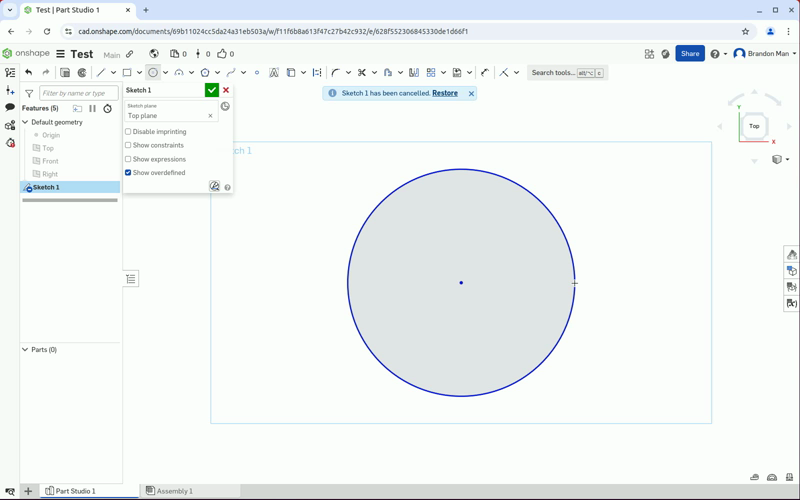
mouse_move(461, 282)
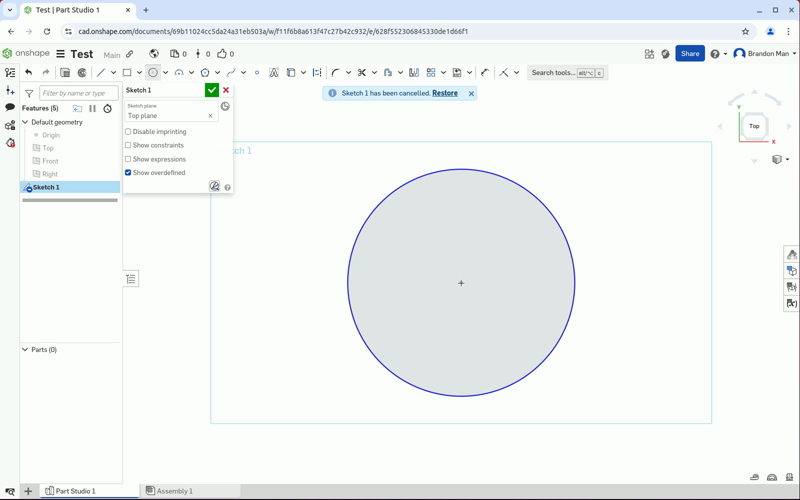
click(461, 282)
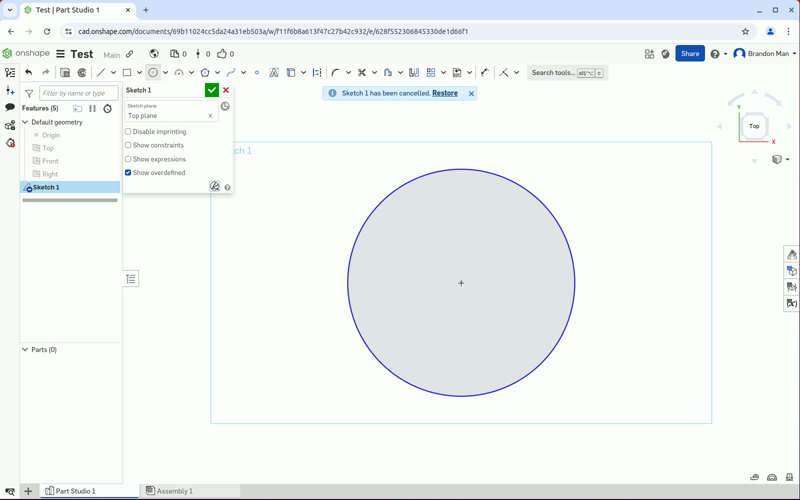
key_up(shift)
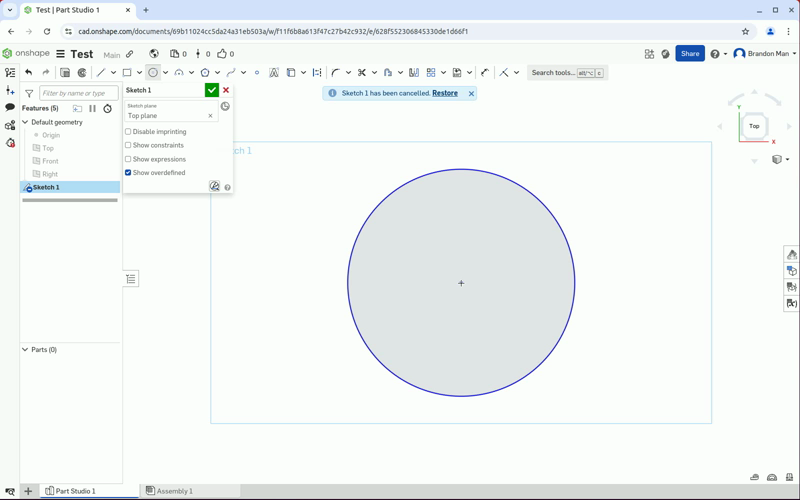
mouse_move(468, 282)
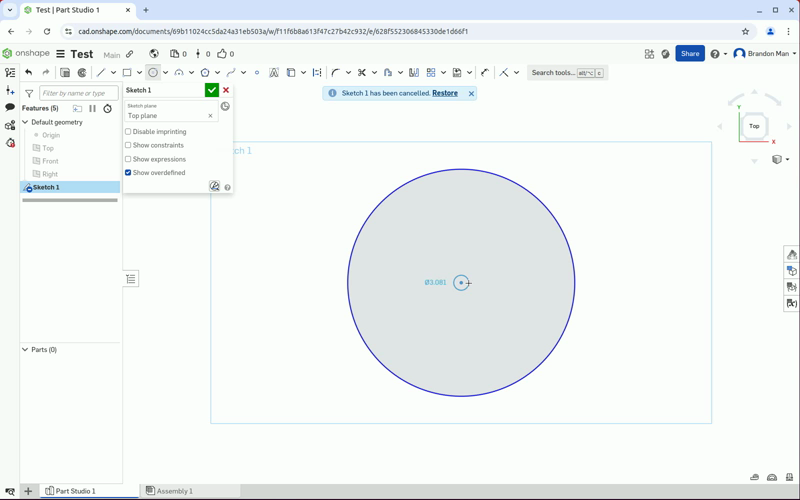
click(468, 282)
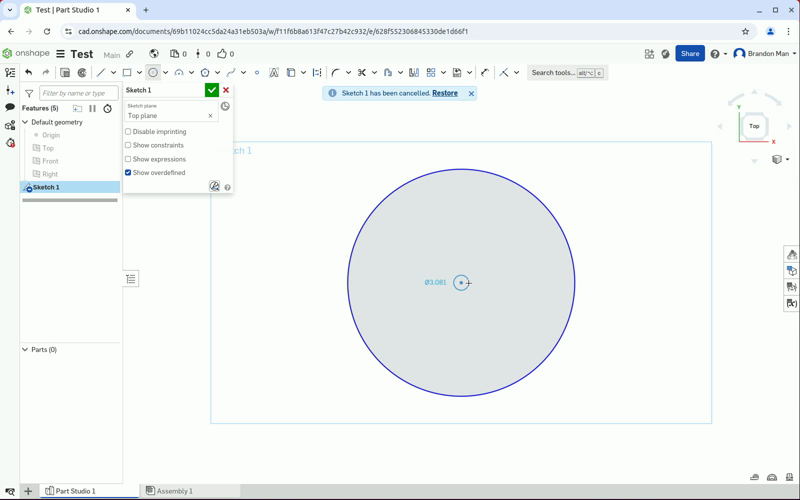
key(esc)
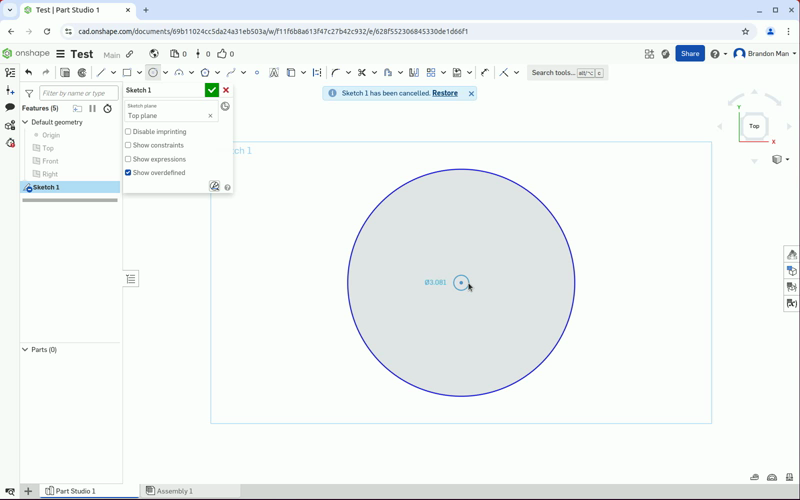
mouse_move(535, 293)
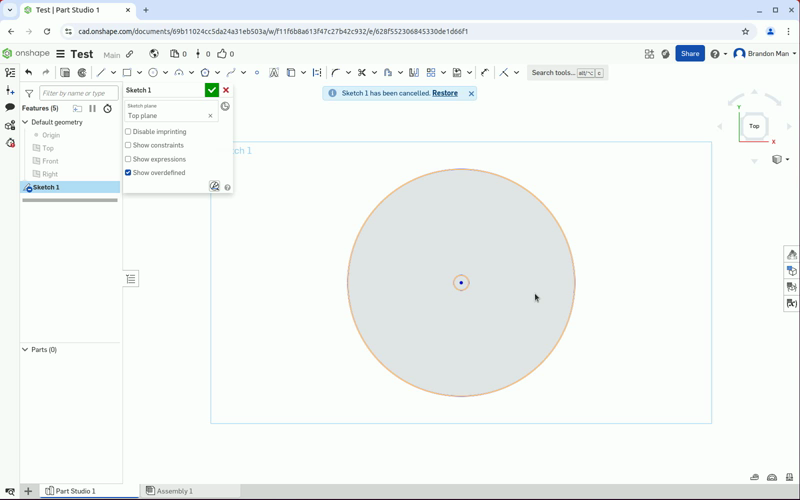
click(535, 293)
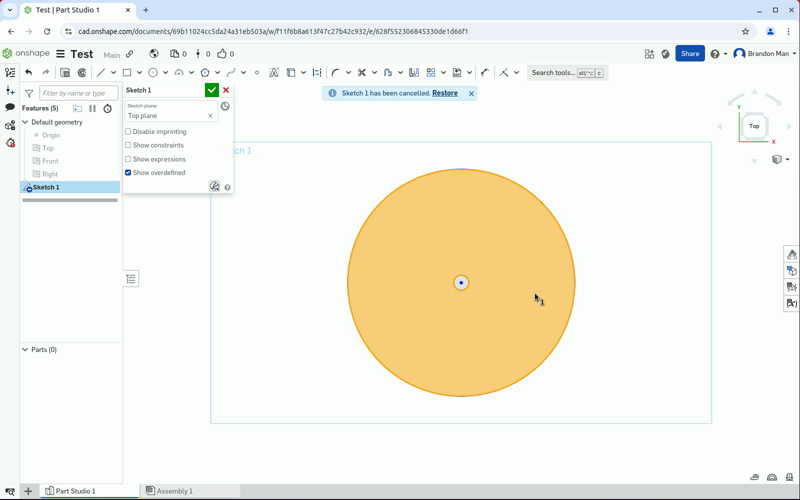
mouse_move(73, 352)
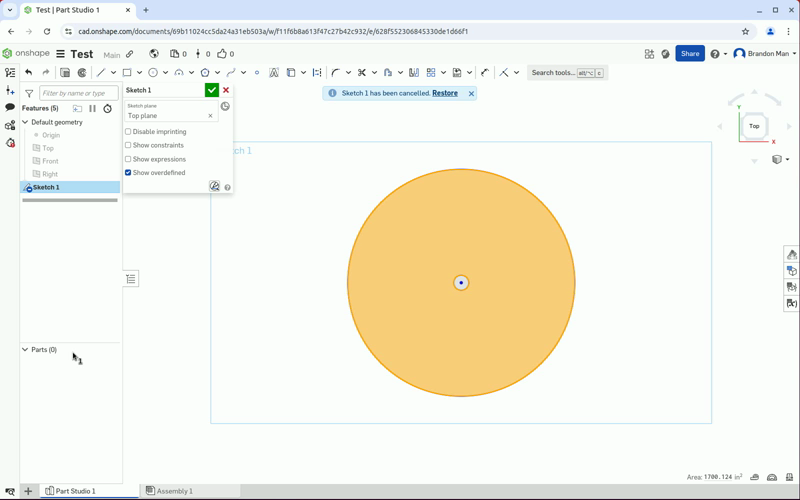
key(shift+y)
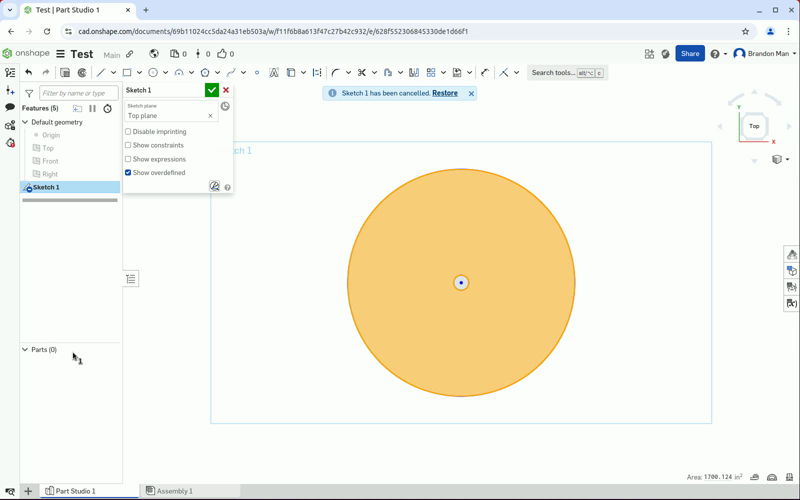
key(shift+e)
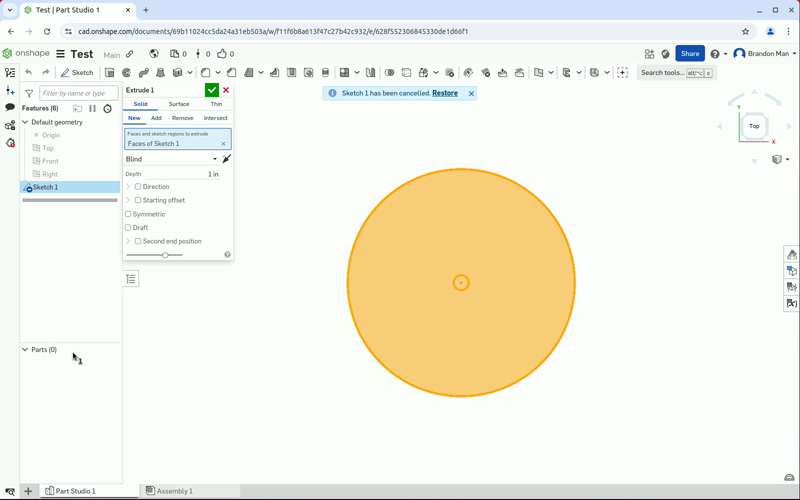
mouse_move(143, 106)
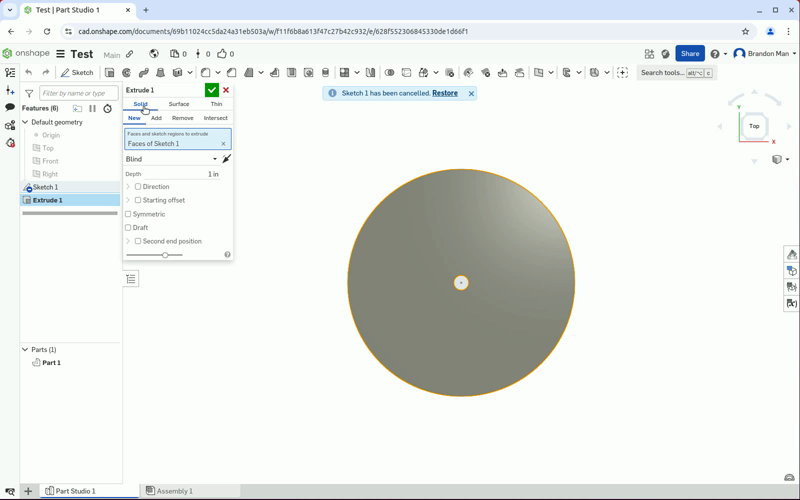
click(143, 106)
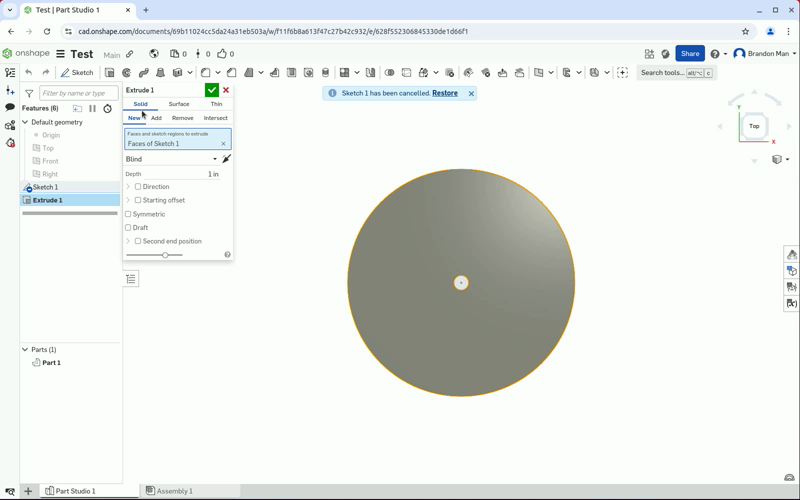
mouse_move(137, 120)
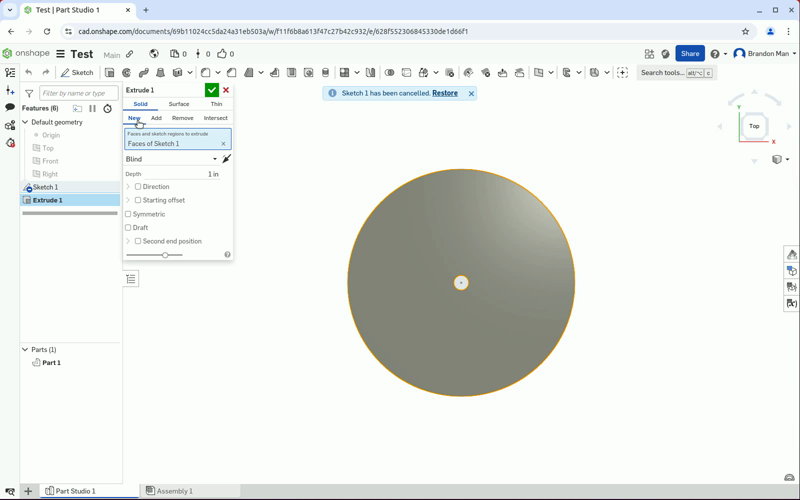
click(137, 120)
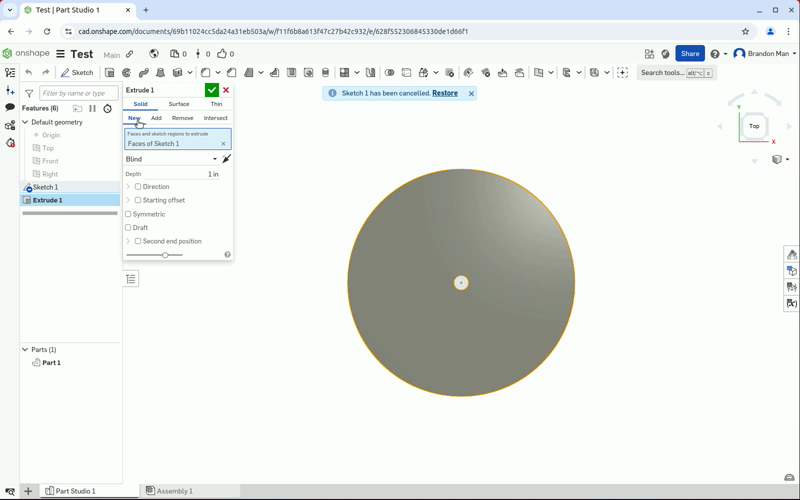
key(tab, 4)
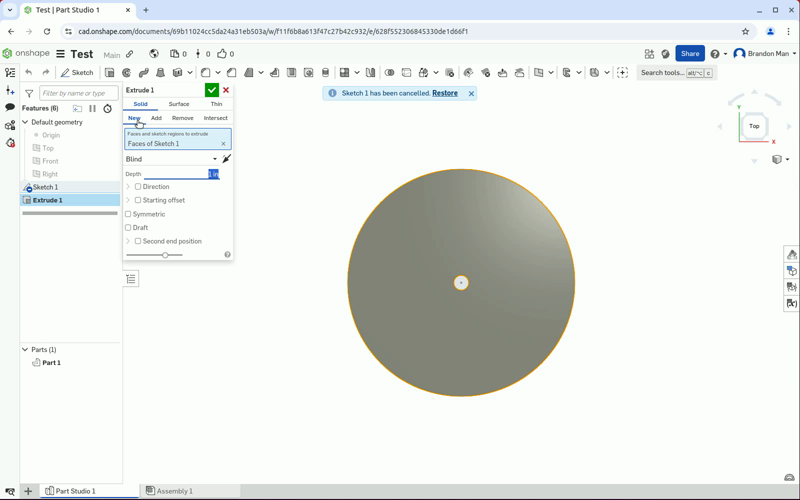
text(3.37)
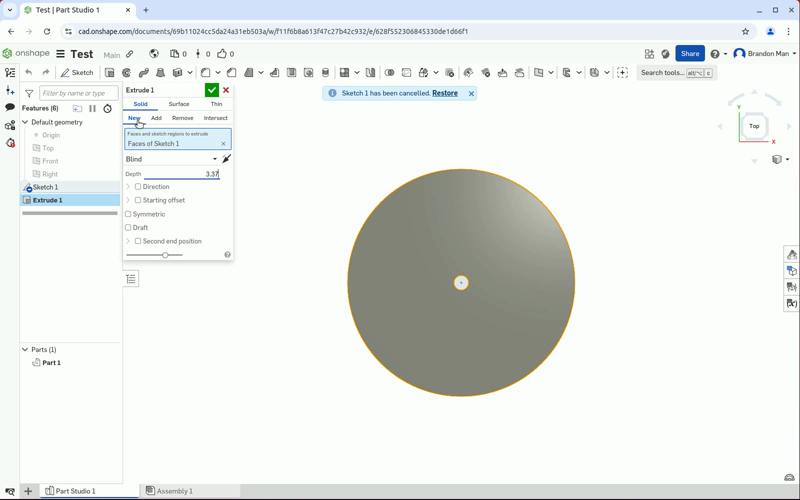
key(enter)
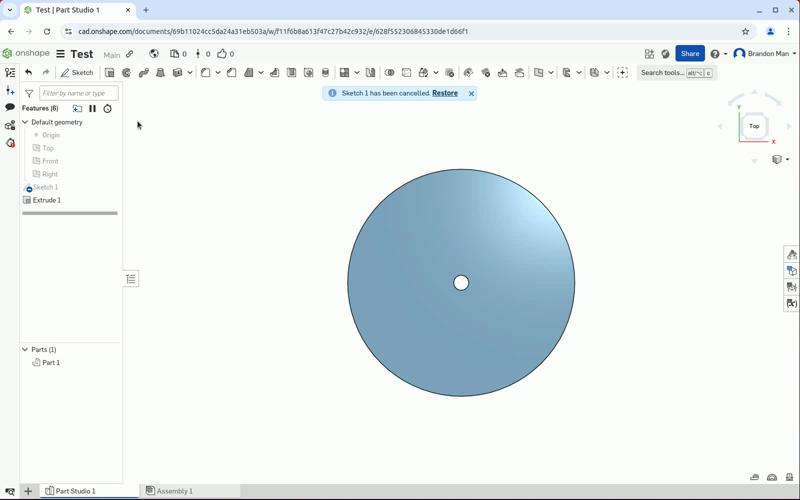
key(shift+h)
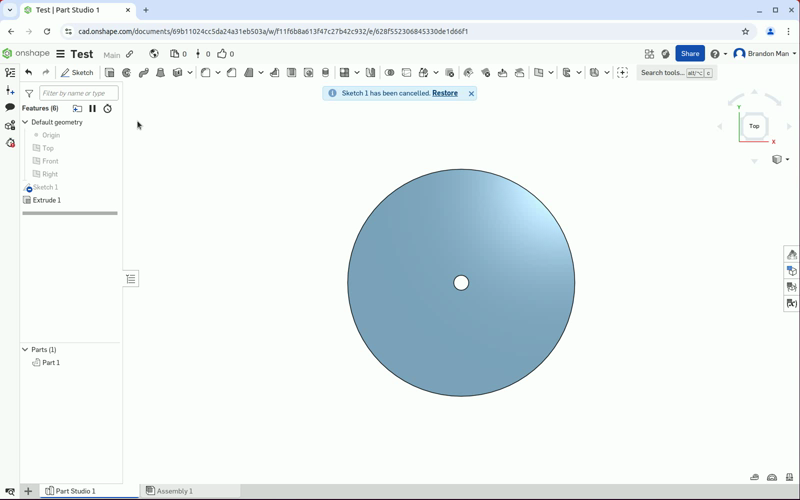
key(shift+h)
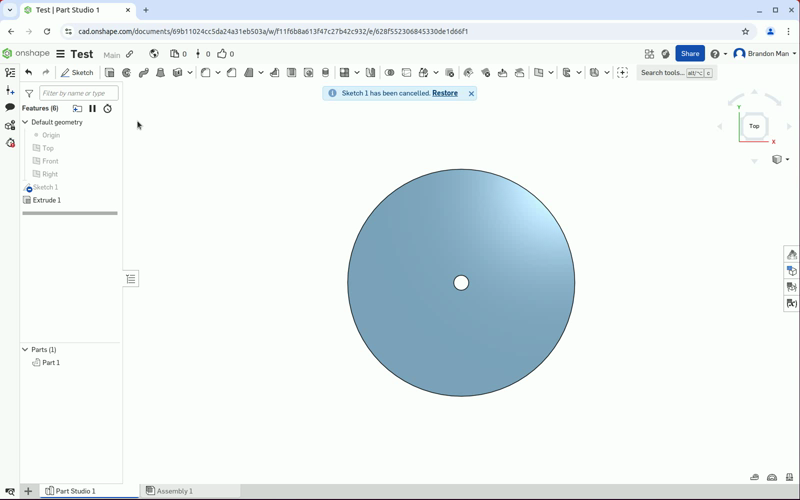
mouse_move(73, 189)
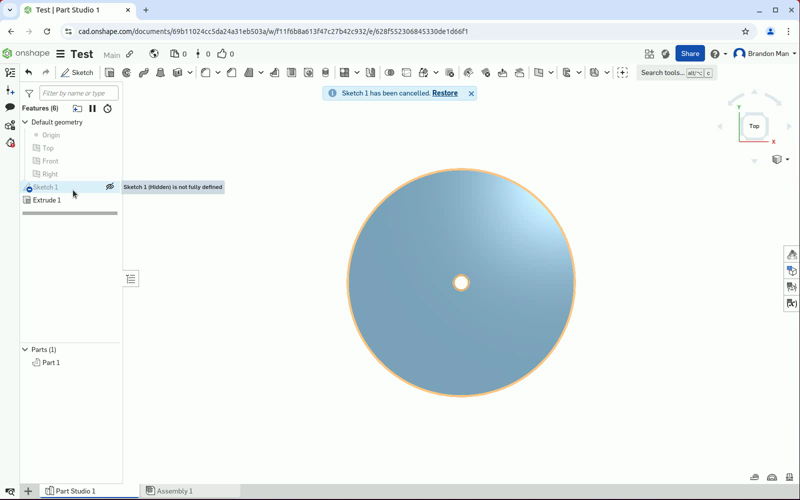
click(73, 189)
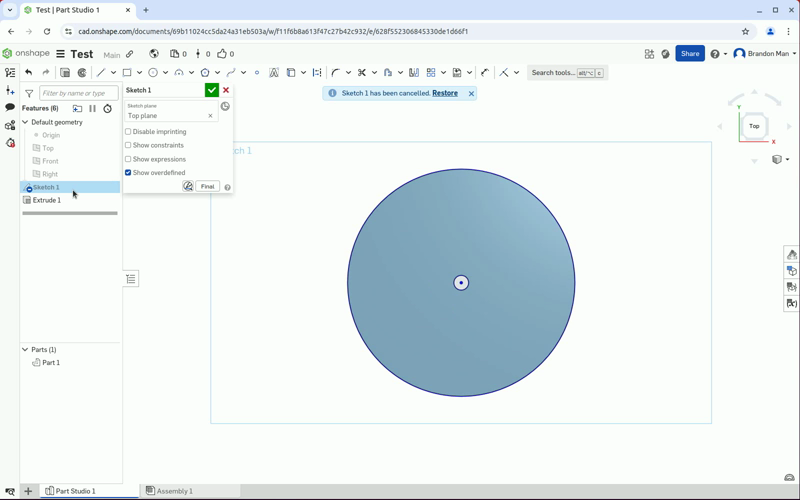
mouse_move(229, 92)
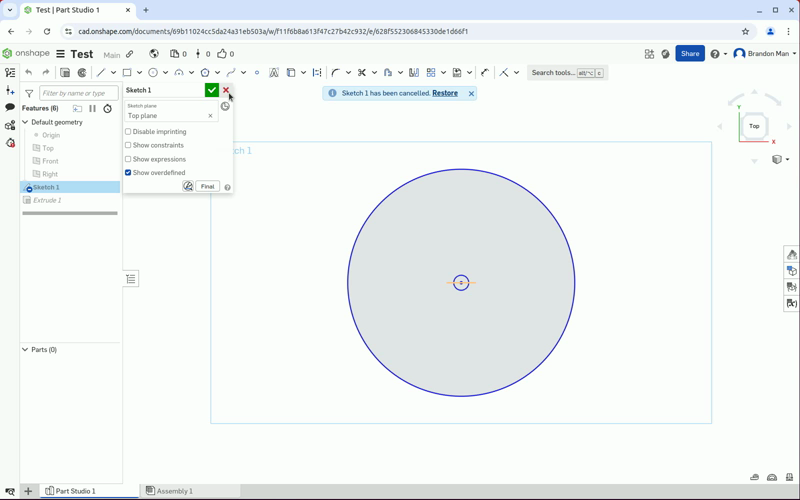
click(229, 92)
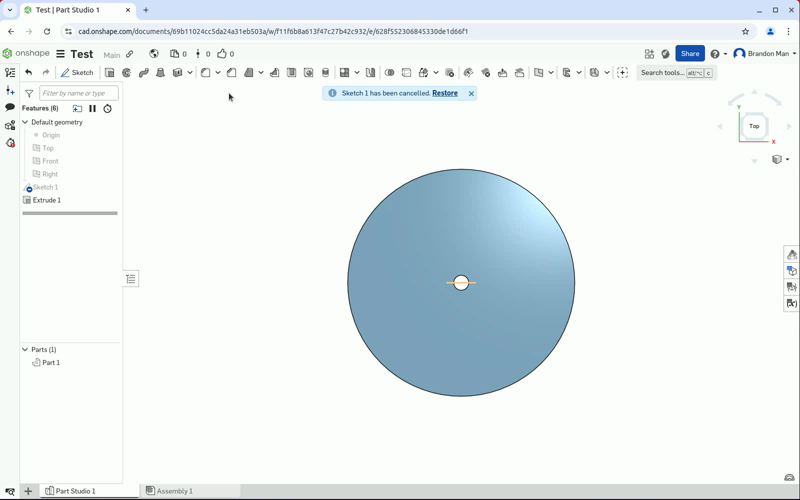
mouse_move(541, 75)
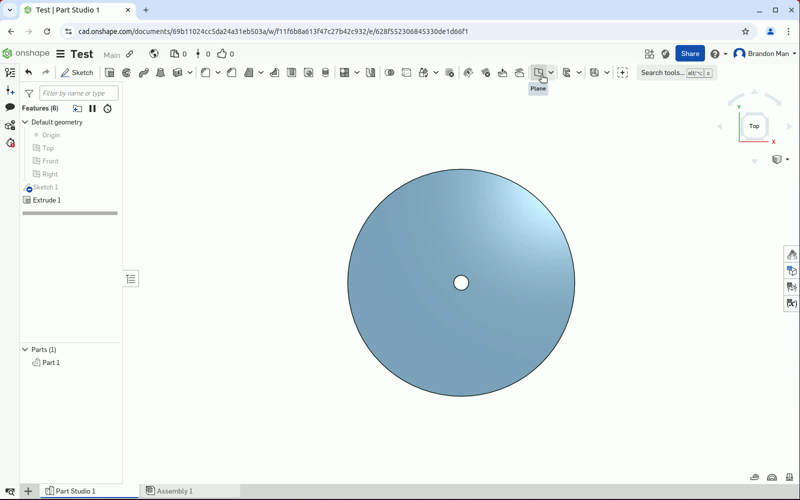
click(541, 75)
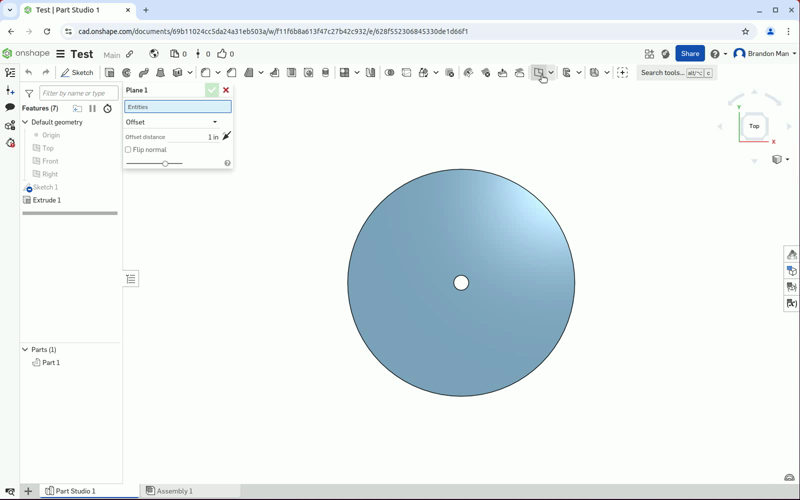
mouse_move(73, 150)
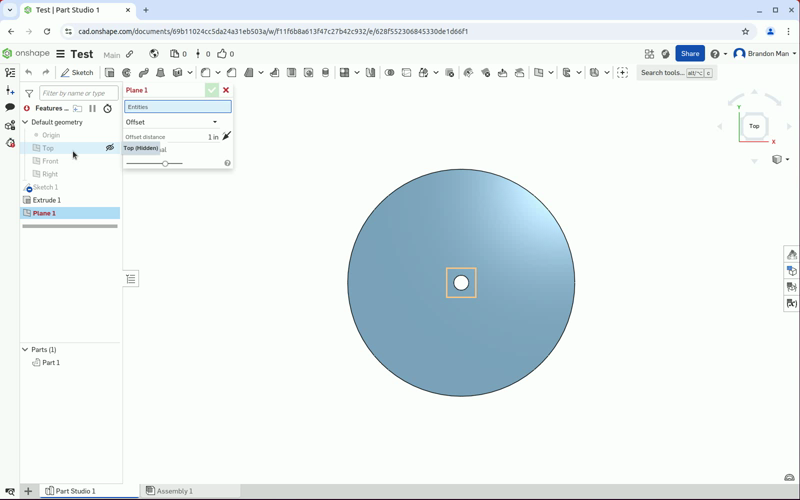
click(73, 150)
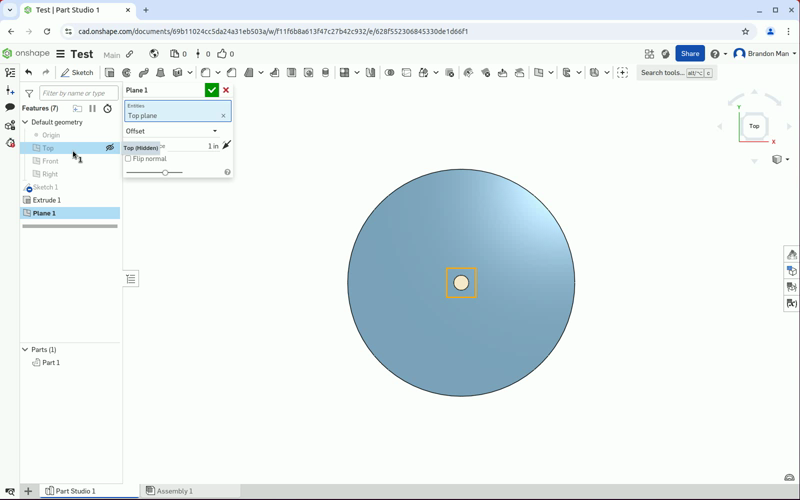
key(tab, 2)
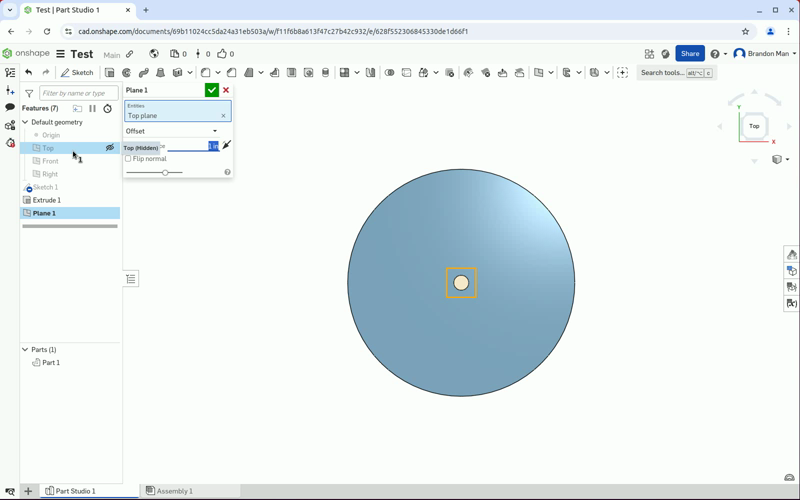
text(3.358)
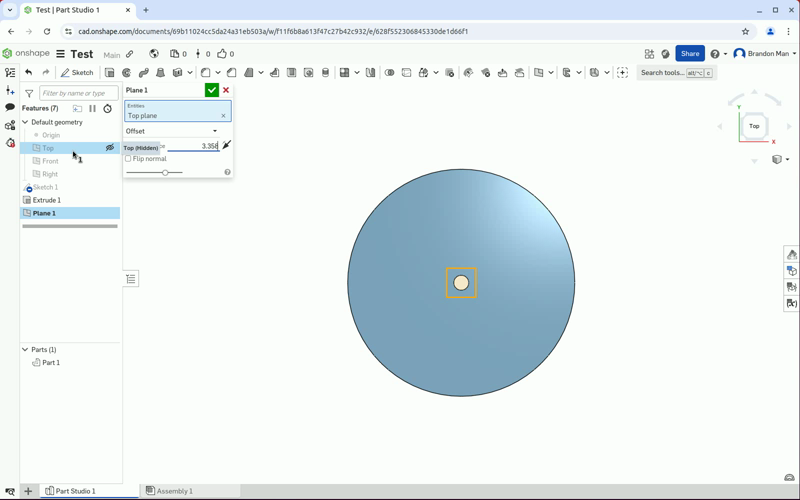
key(enter, 2)
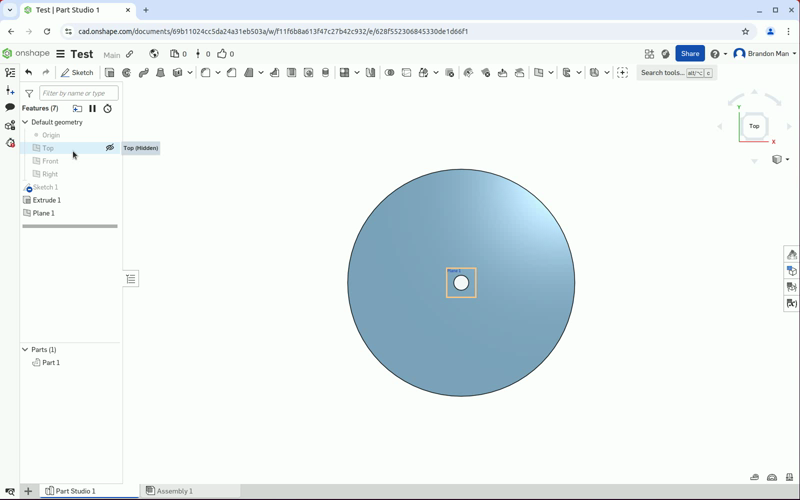
key(shift+s)
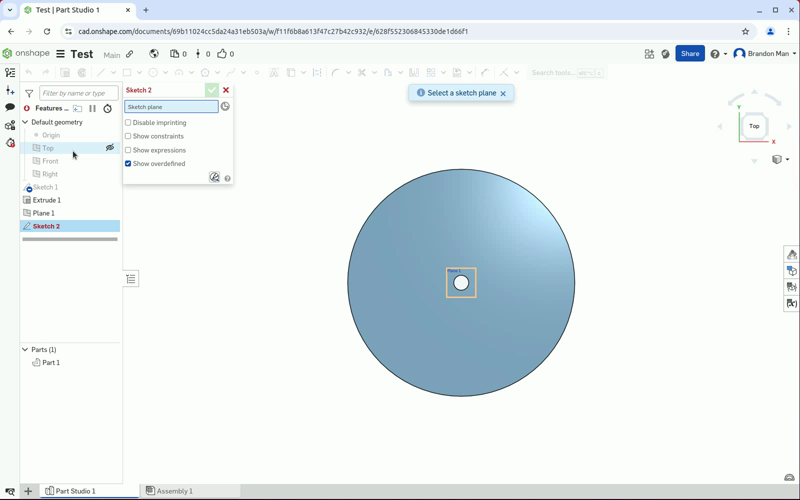
mouse_move(73, 215)
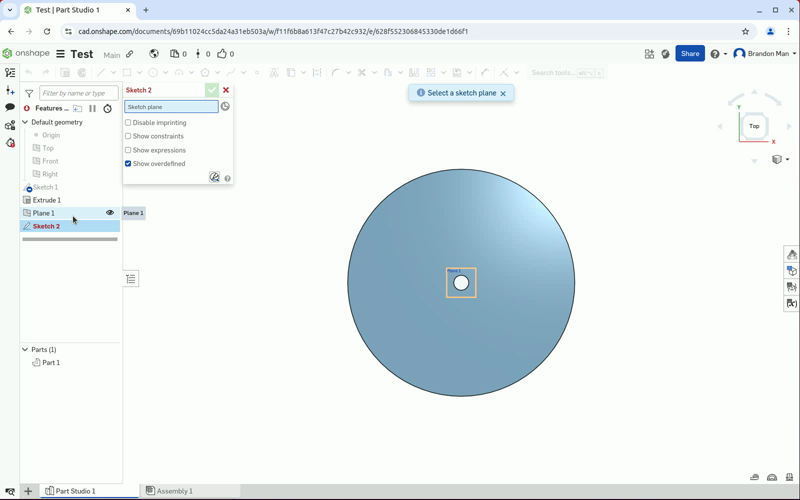
click(73, 215)
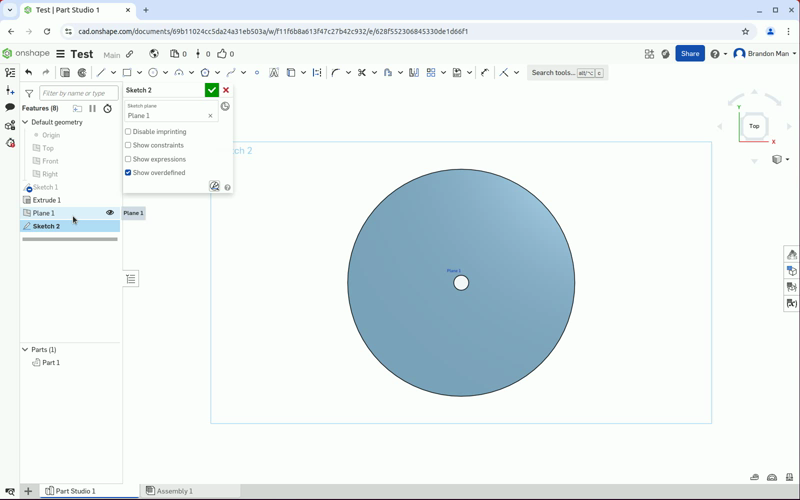
mouse_move(73, 352)
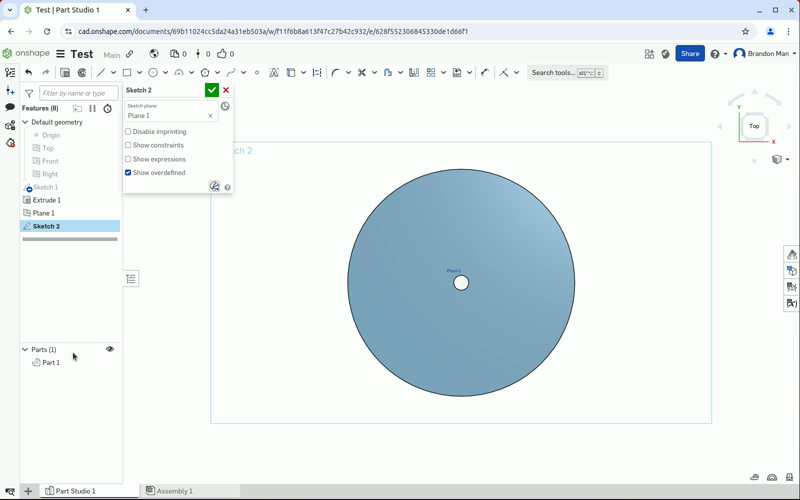
key(y)
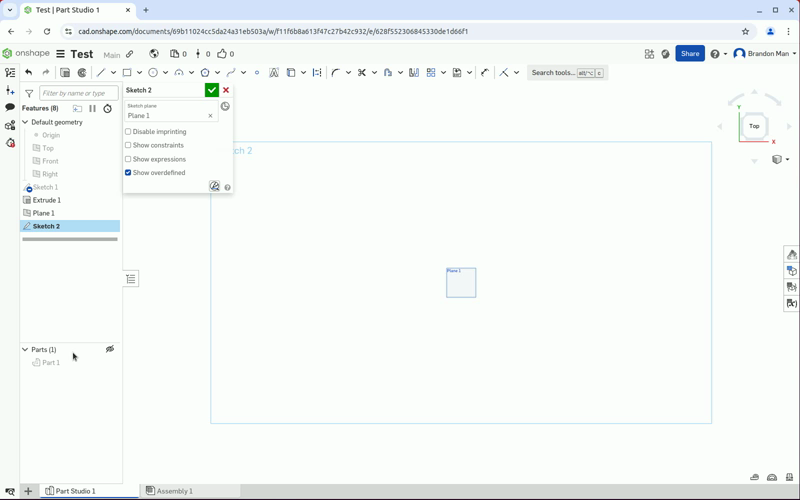
key(c)
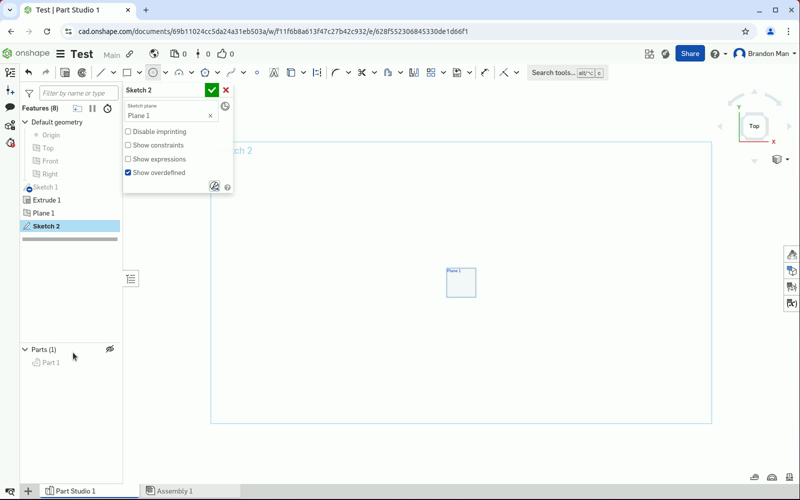
key_down(shift)
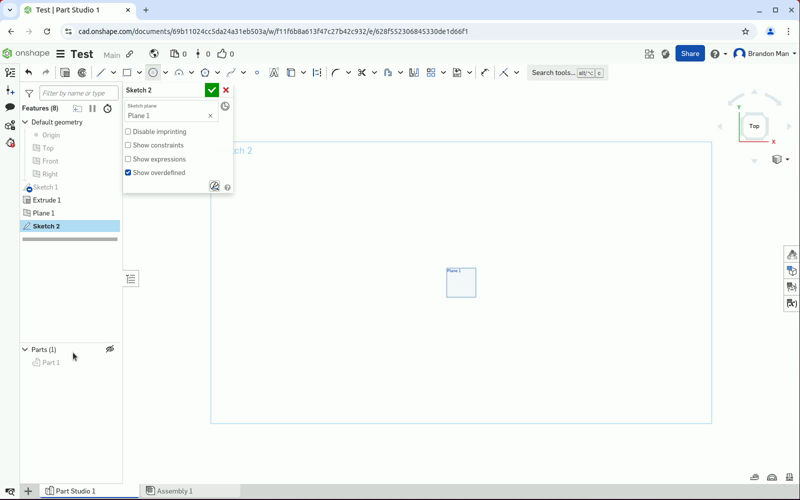
mouse_move(450, 378)
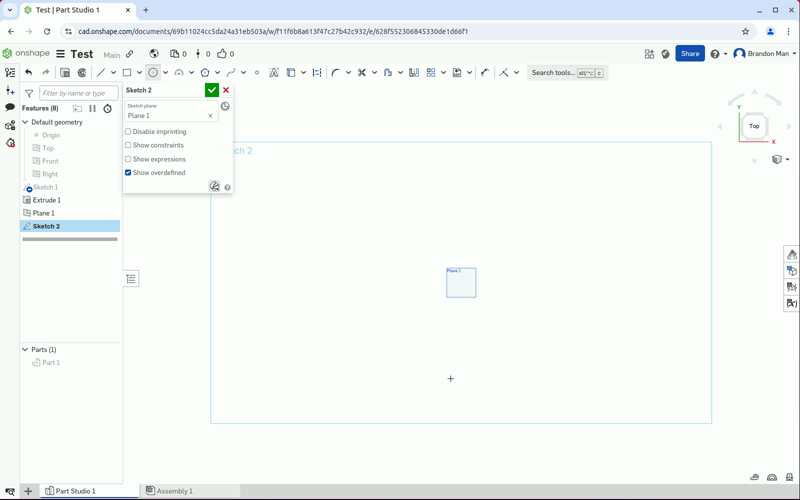
click(450, 378)
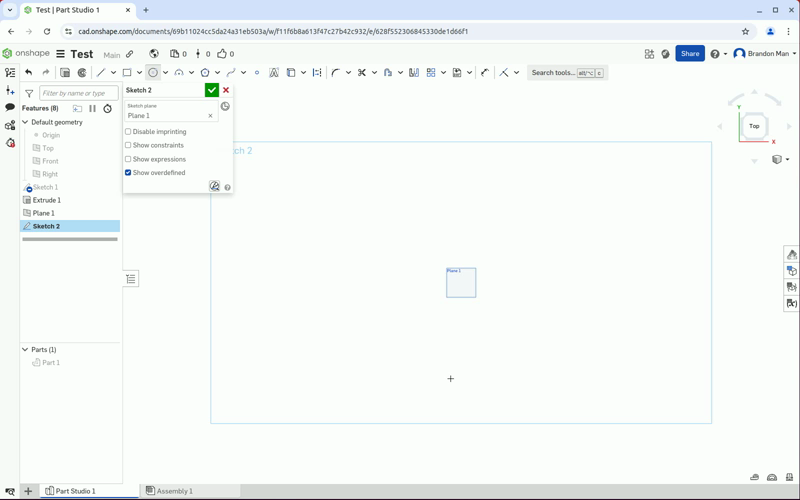
key_up(shift)
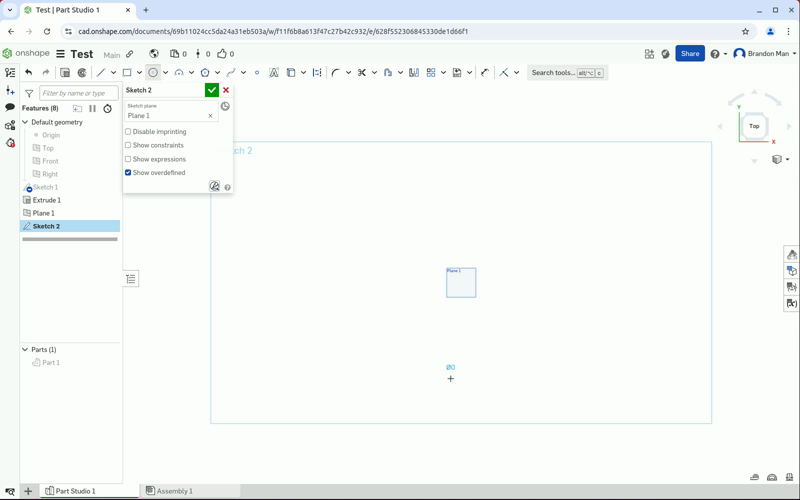
mouse_move(459, 378)
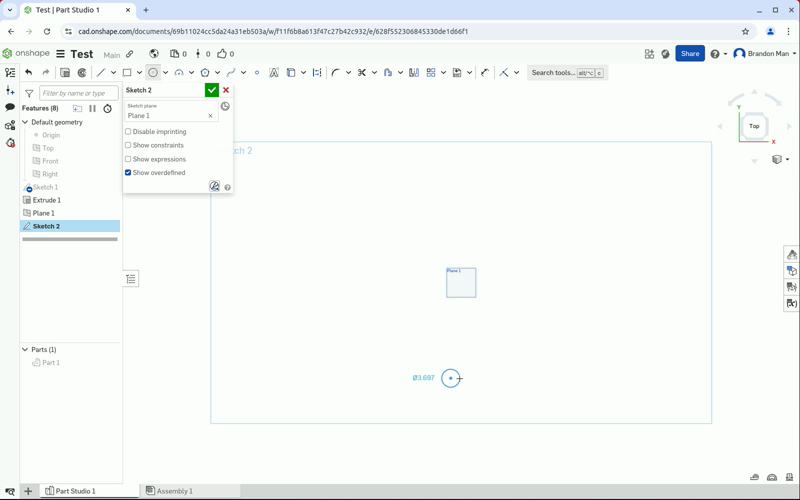
click(459, 378)
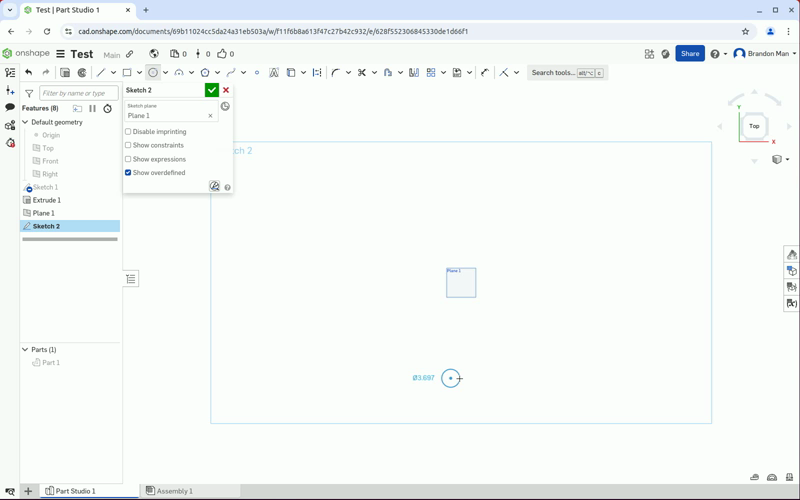
key(esc)
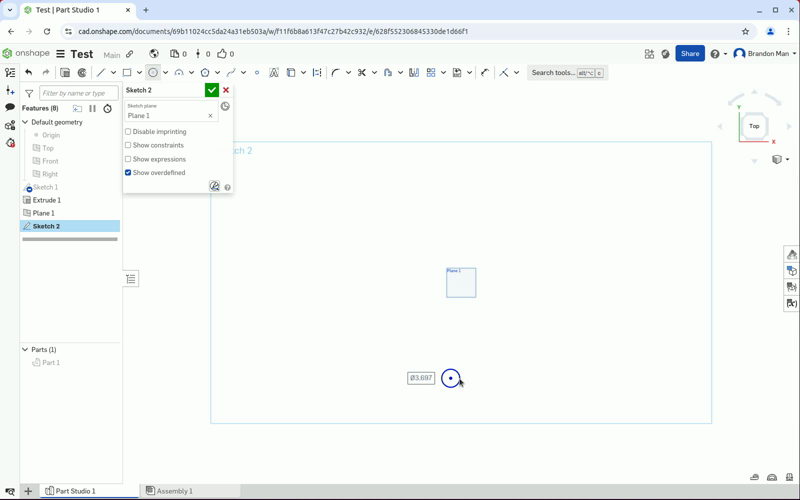
mouse_move(452, 375)
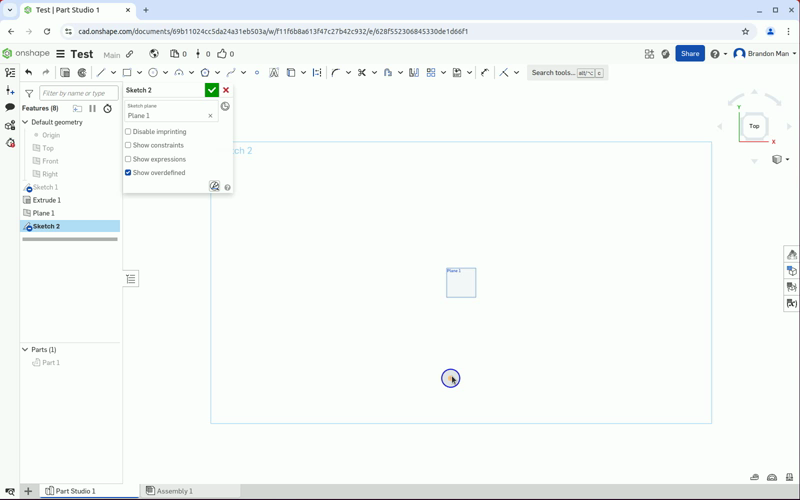
scroll(6)
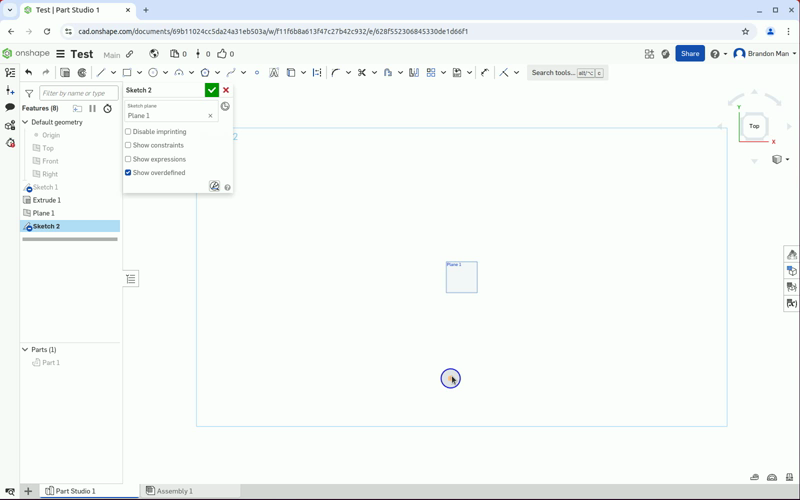
scroll(6)
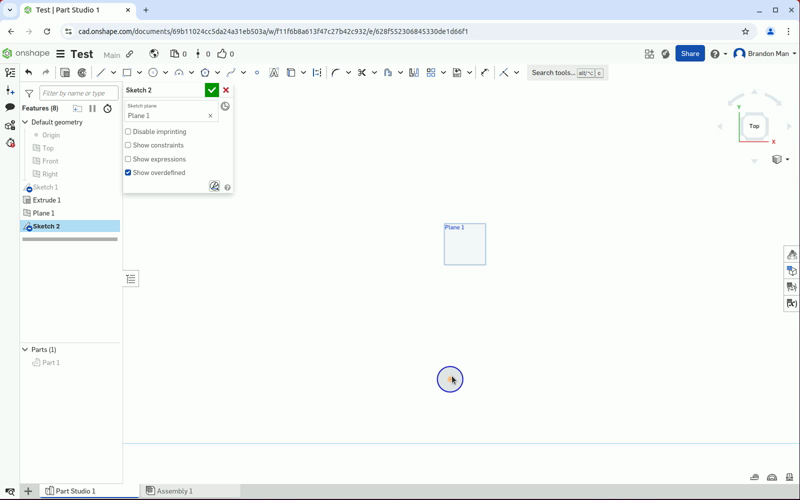
scroll(6)
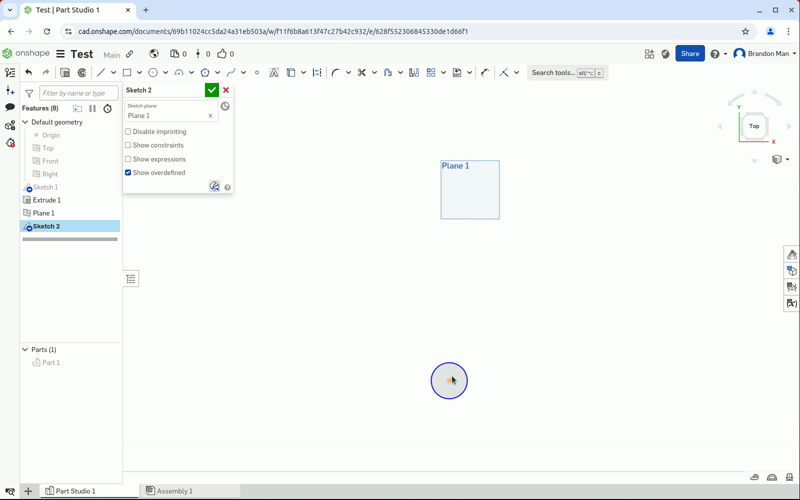
scroll(6)
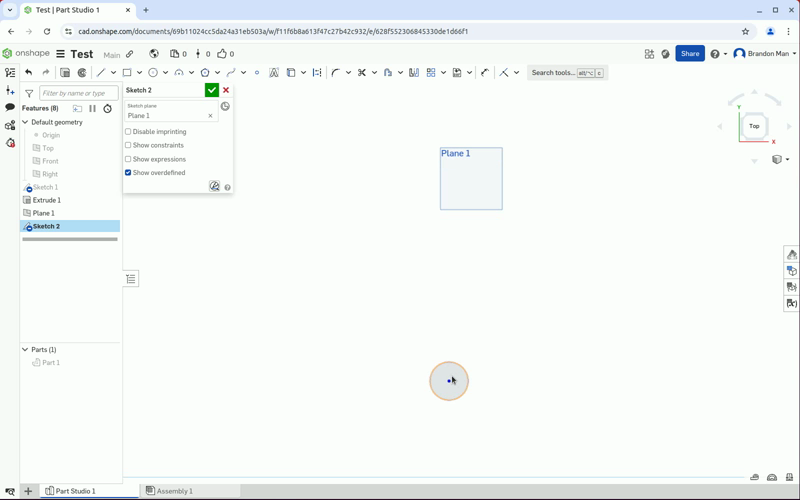
scroll(6)
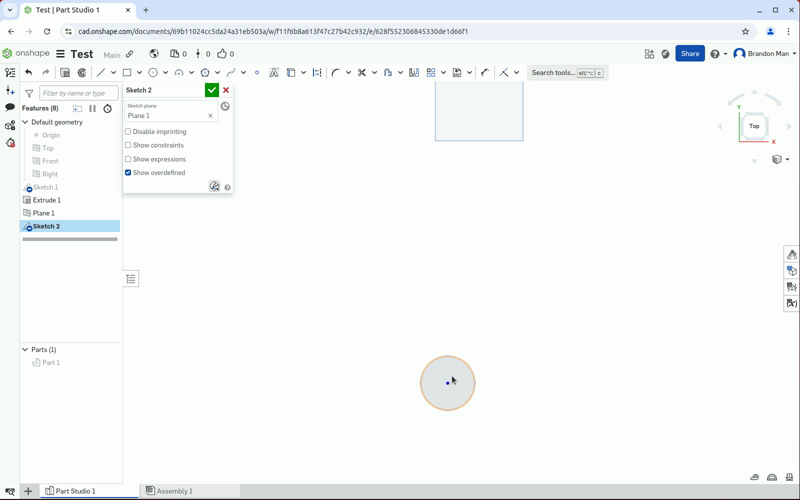
scroll(6)
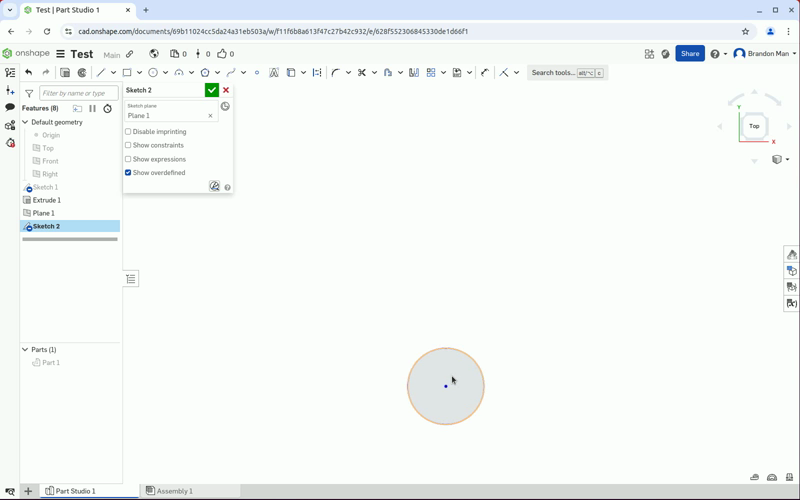
scroll(6)
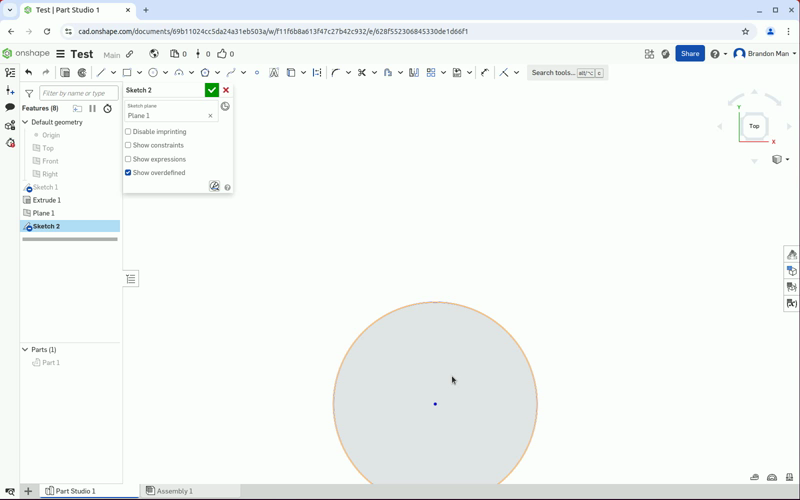
click(452, 375)
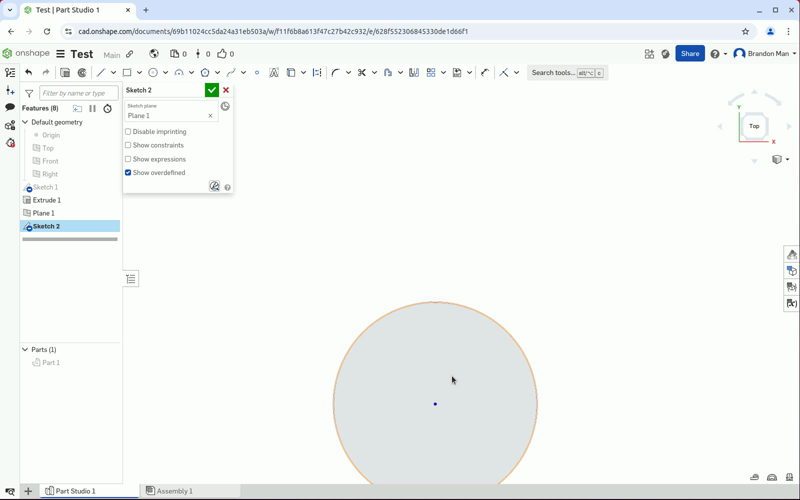
scroll(-6)
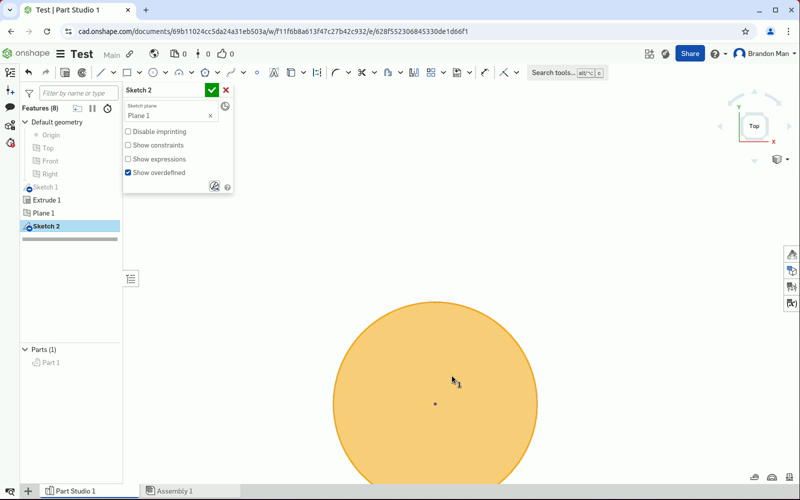
scroll(-6)
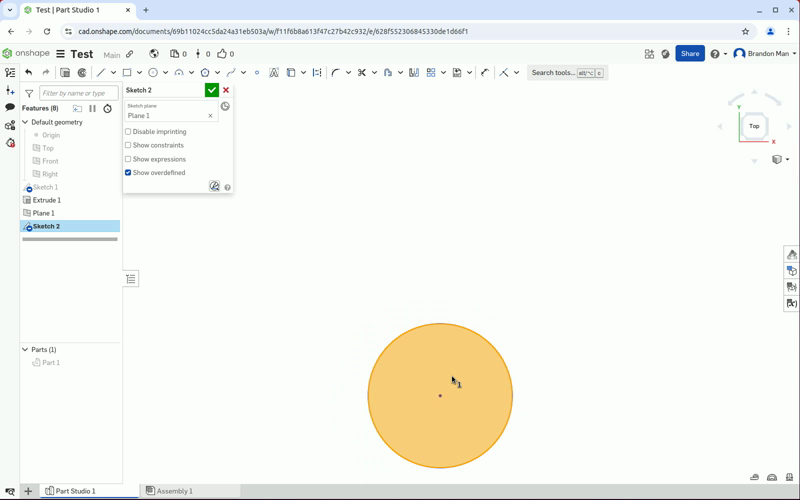
scroll(-6)
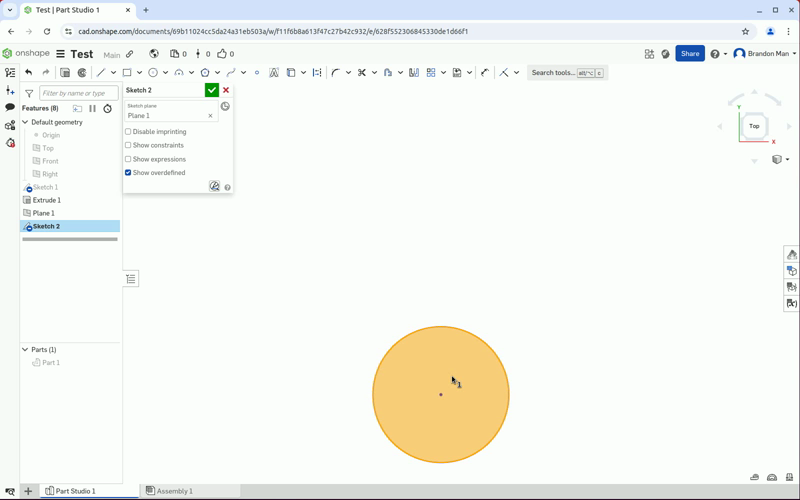
scroll(-6)
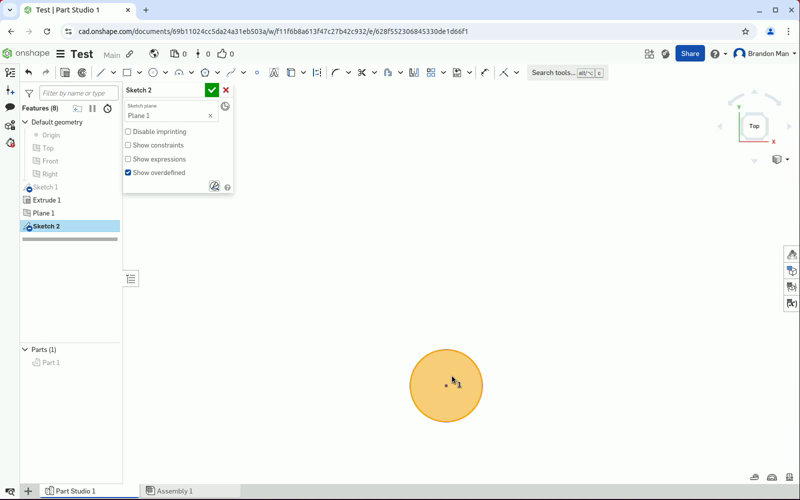
scroll(-6)
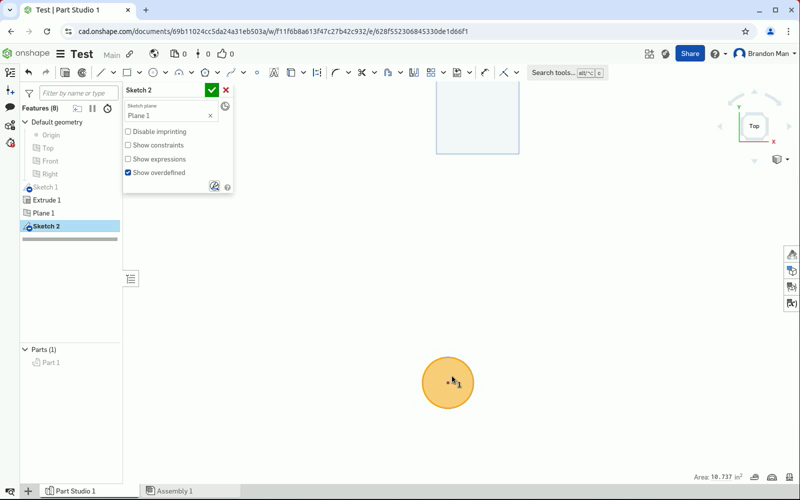
scroll(-6)
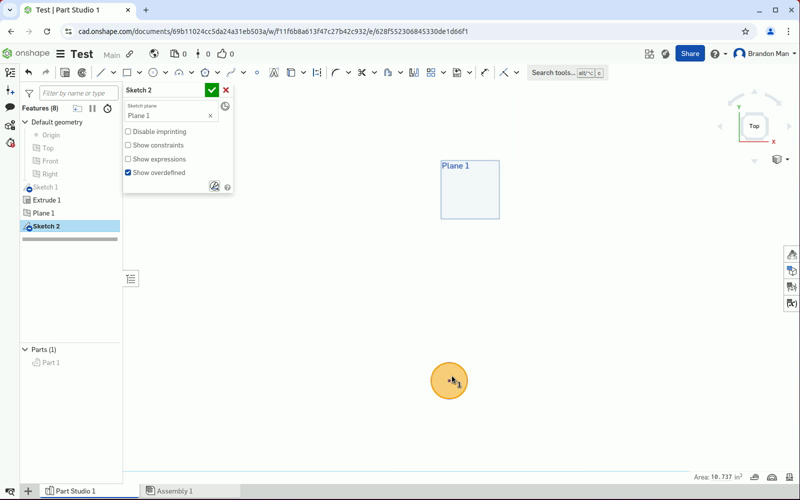
scroll(-6)
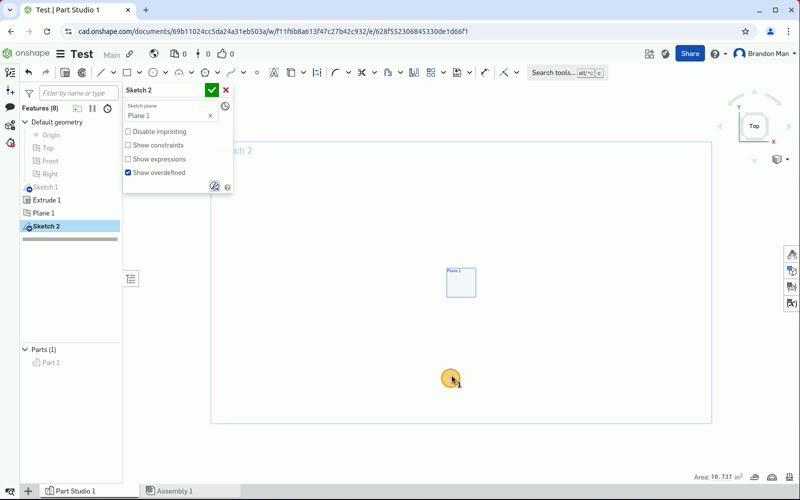
mouse_move(73, 352)
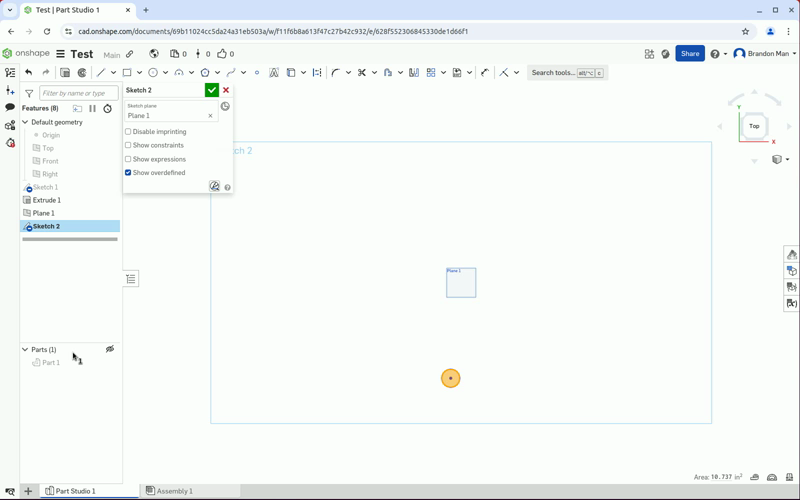
key(shift+y)
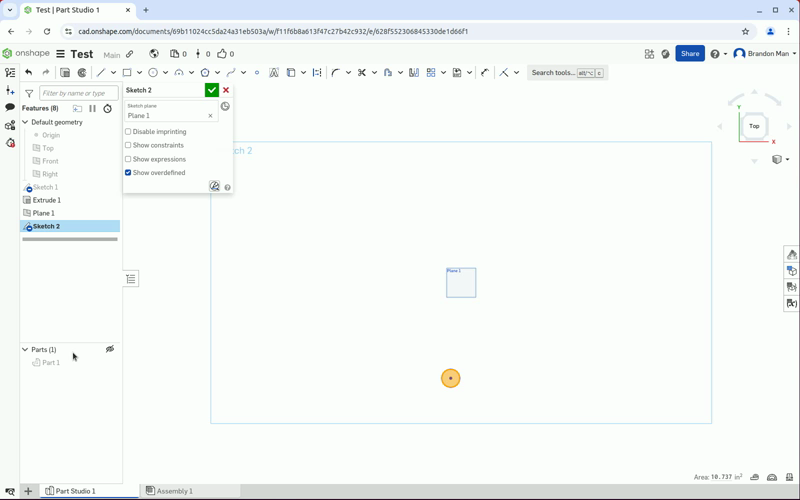
key(shift+e)
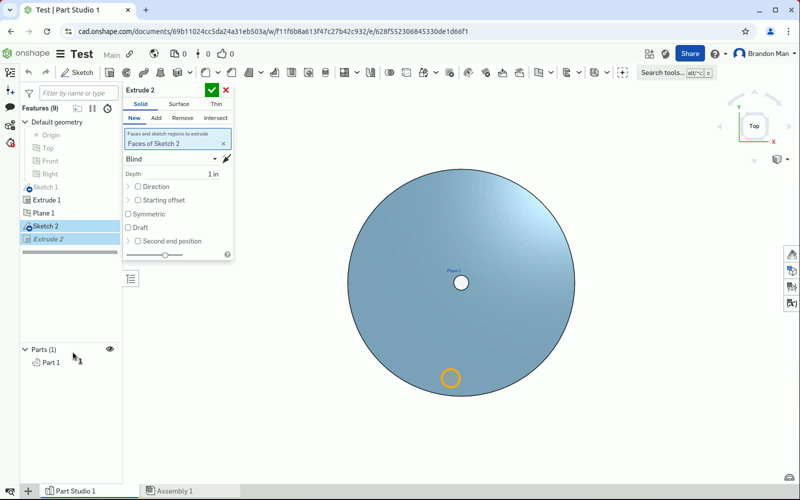
mouse_move(143, 106)
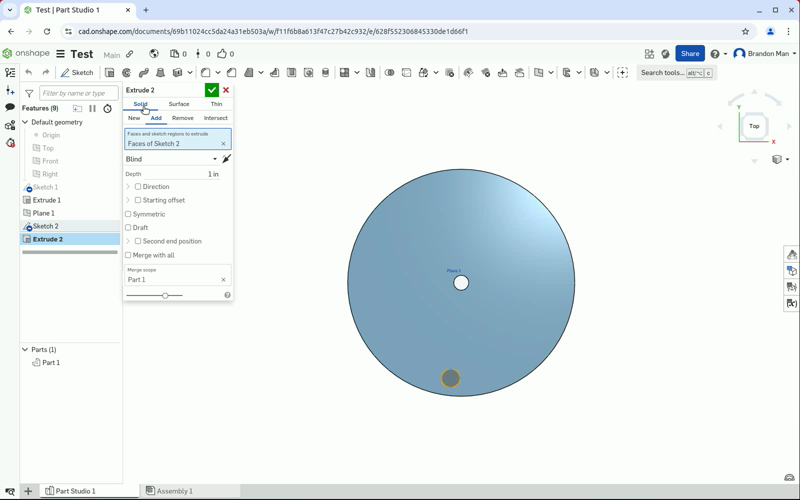
click(143, 106)
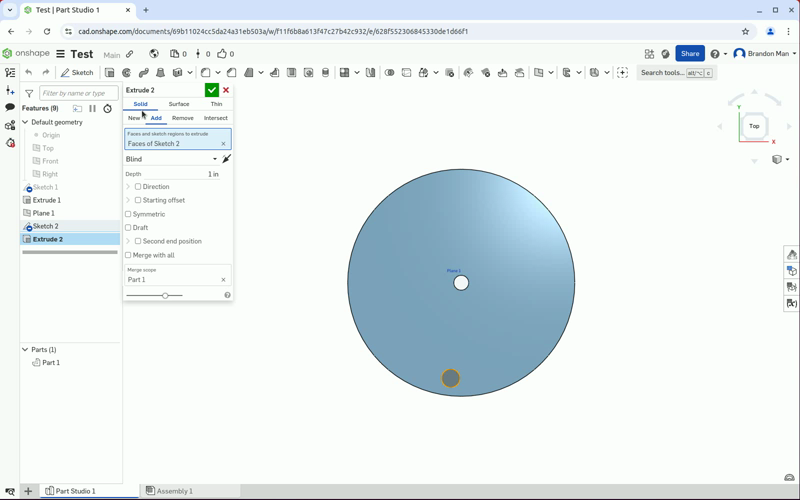
mouse_move(137, 120)
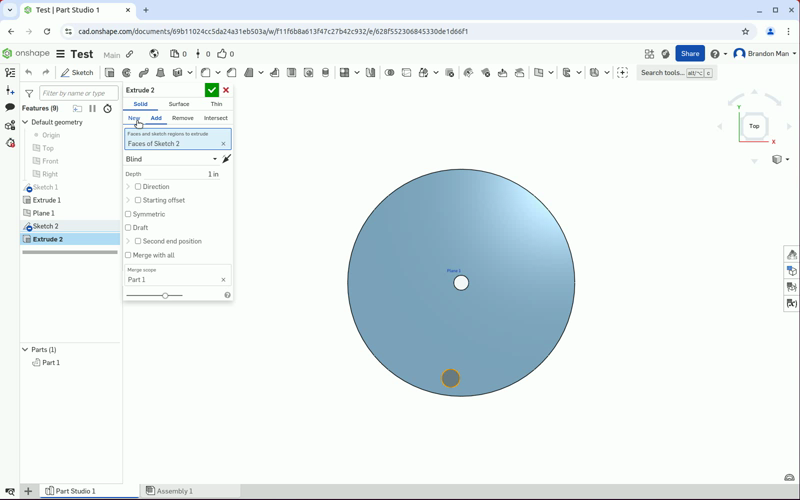
click(137, 120)
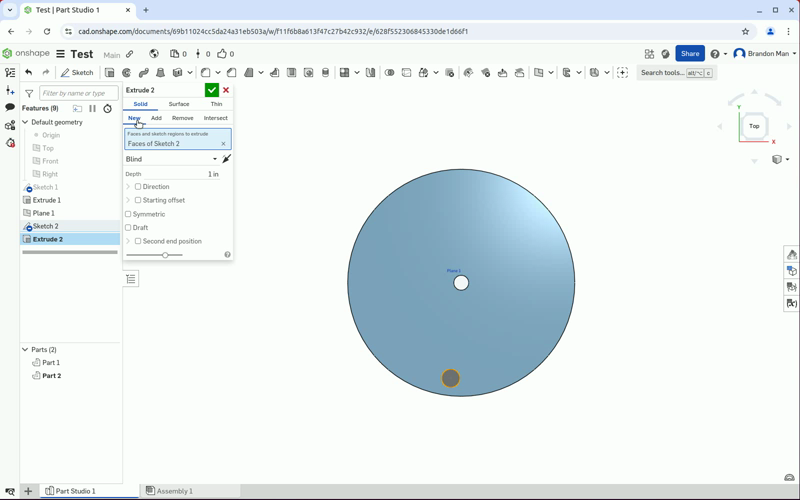
key(tab, 4)
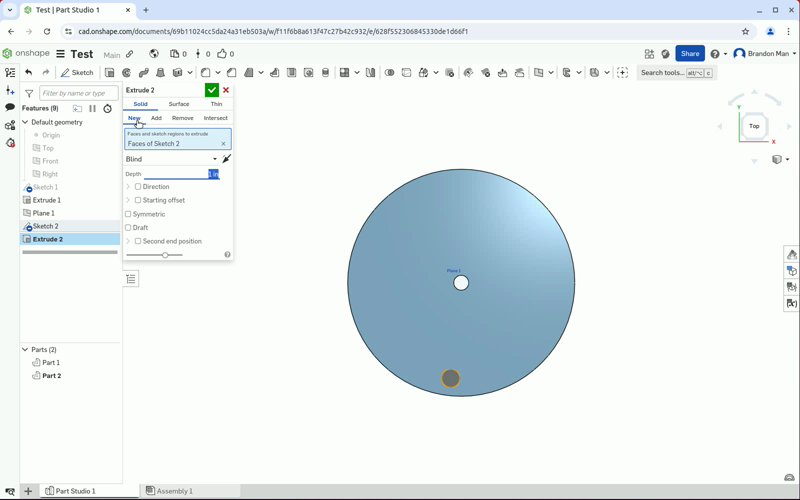
text(6.499)
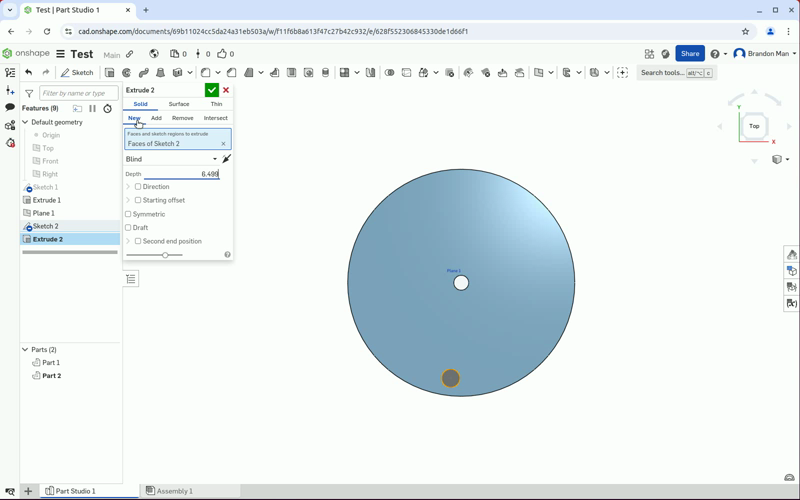
key(enter)
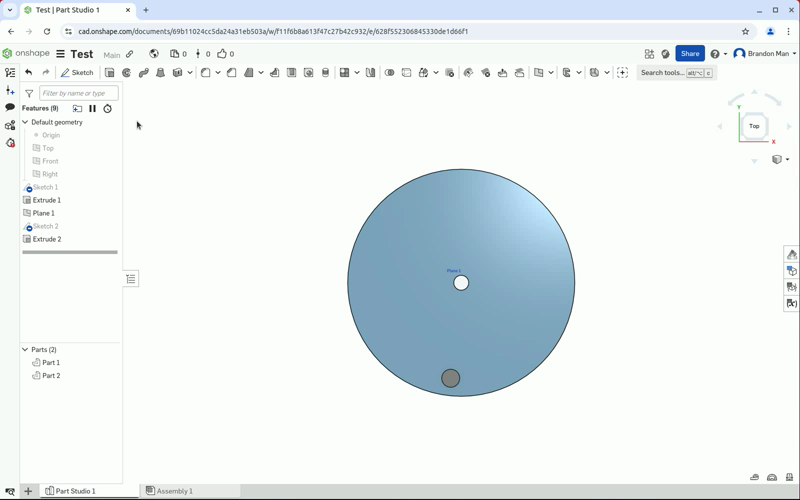
key(shift+h)
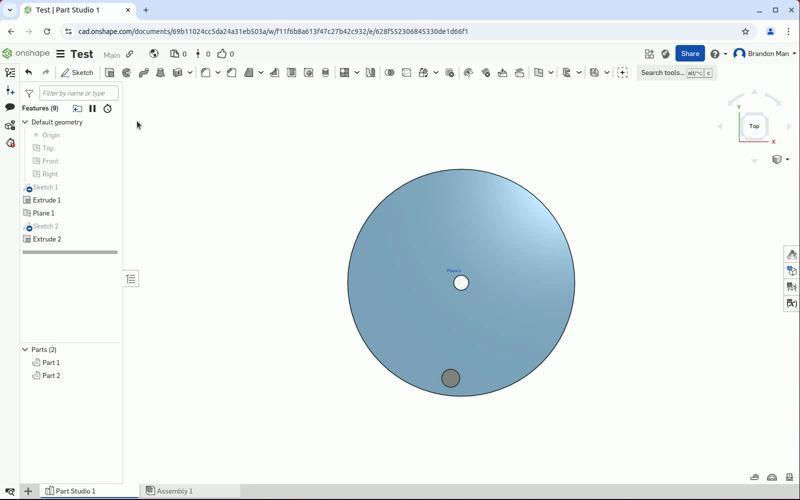
key(shift+h)
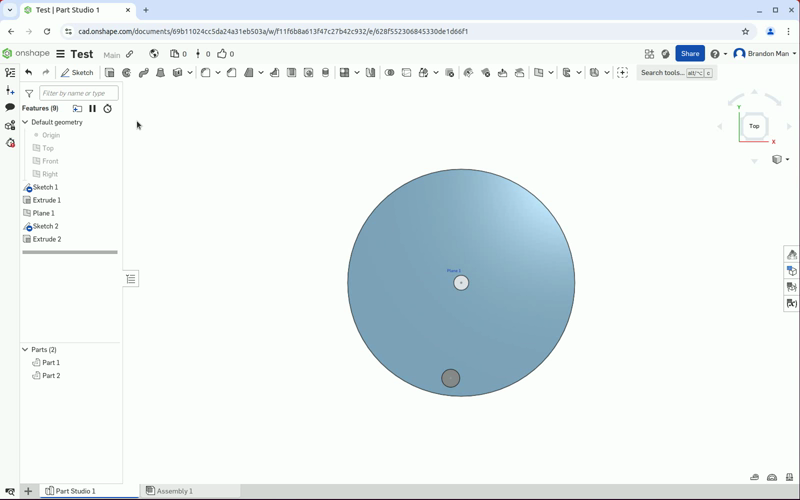
key(shift+7)
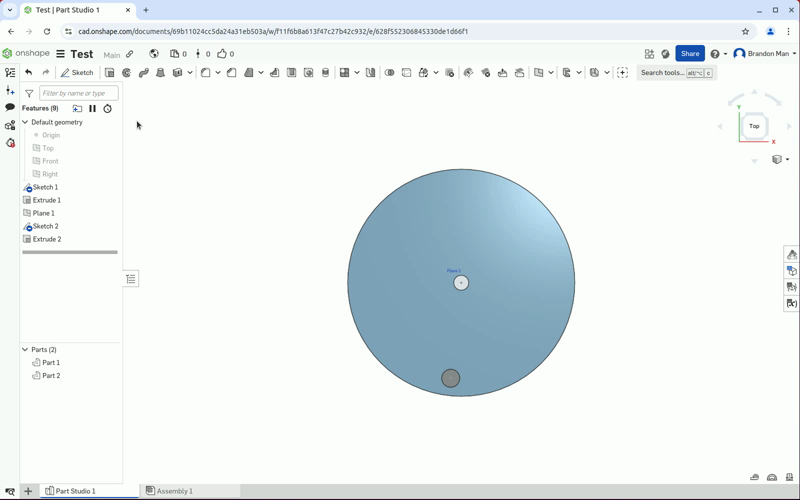
key(up, 3)
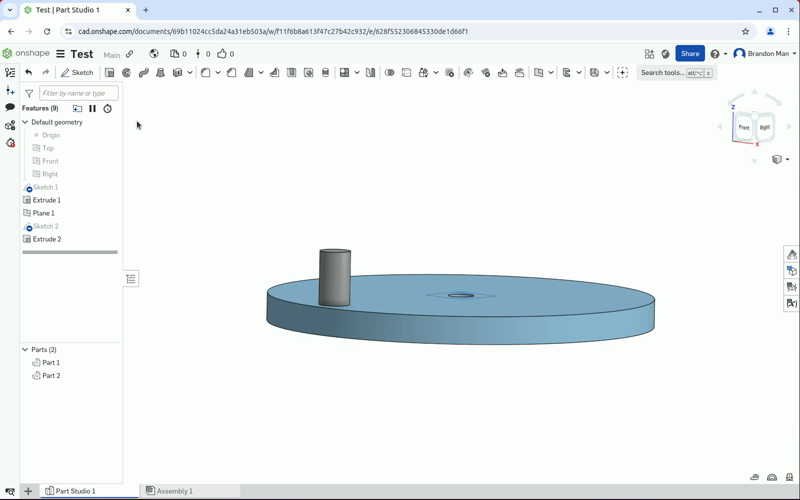
key(left, 3)
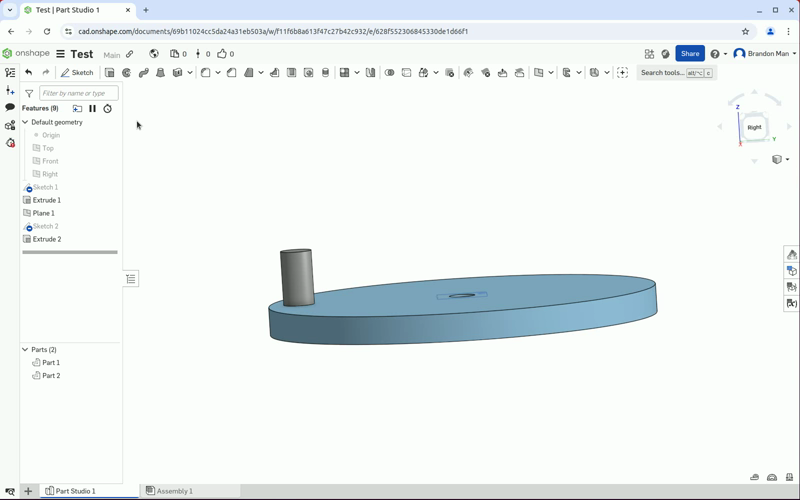
key(right, 3)
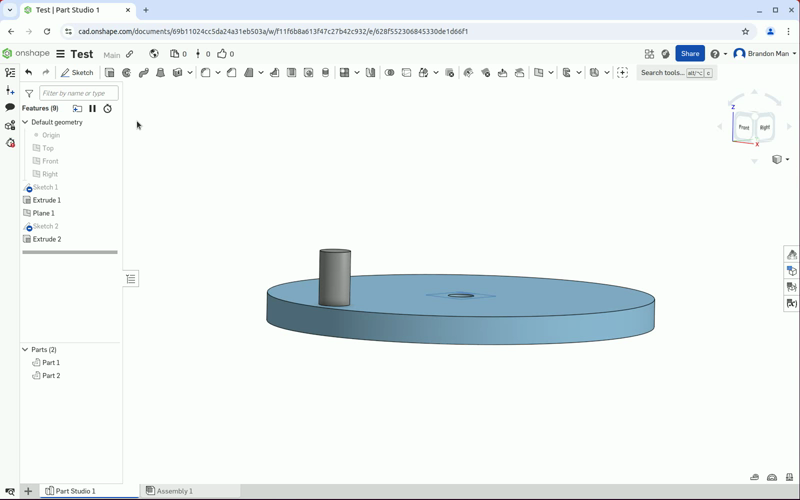
key(down, 3)
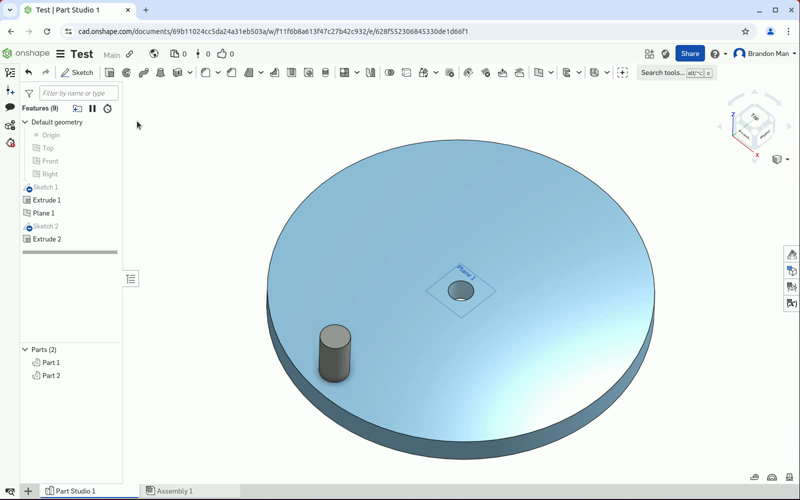
mouse_move(73, 189)
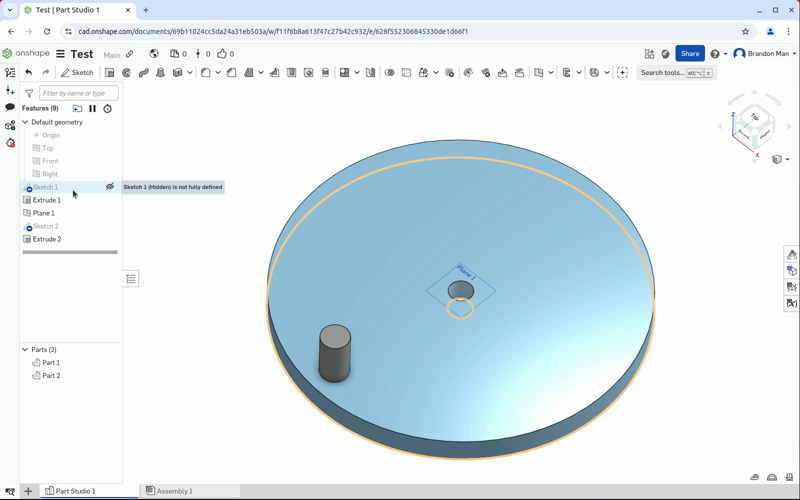
click(73, 189)